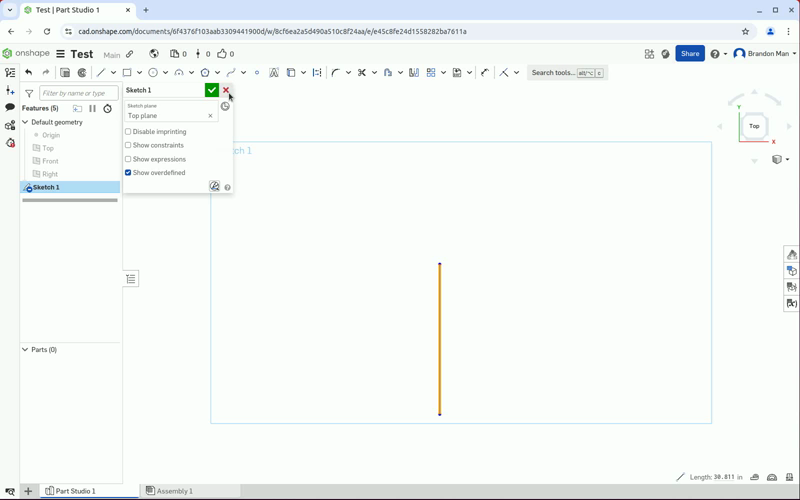
key(shift+h)
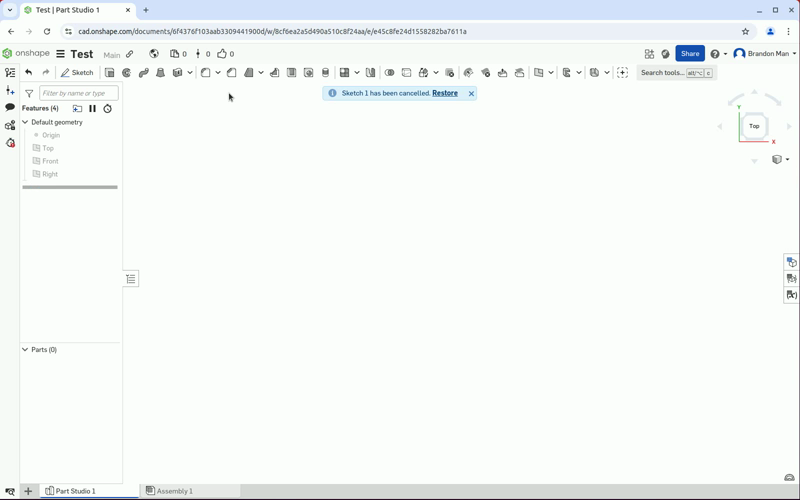
mouse_move(73, 352)
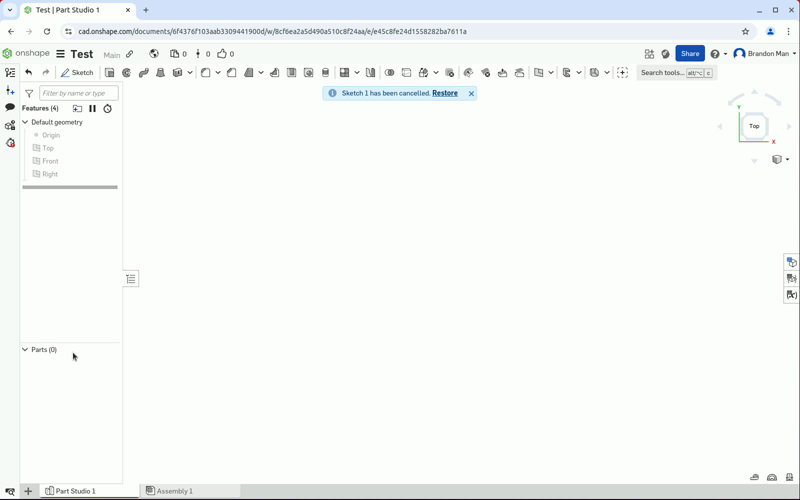
key(y)
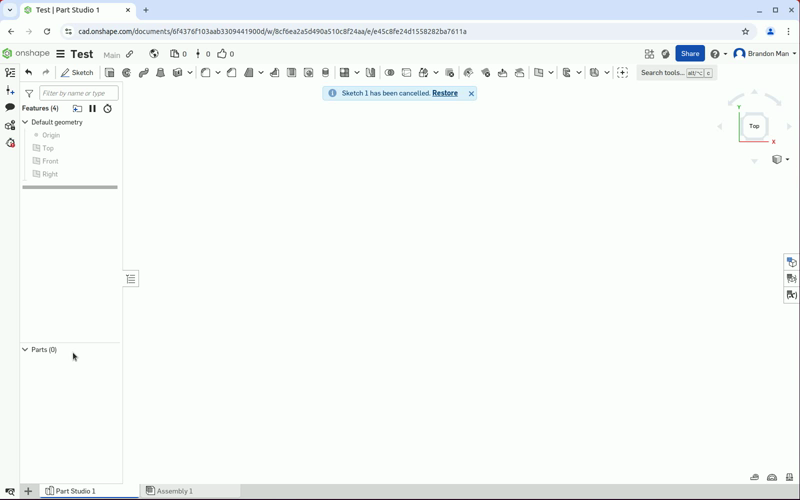
key(shift+p)
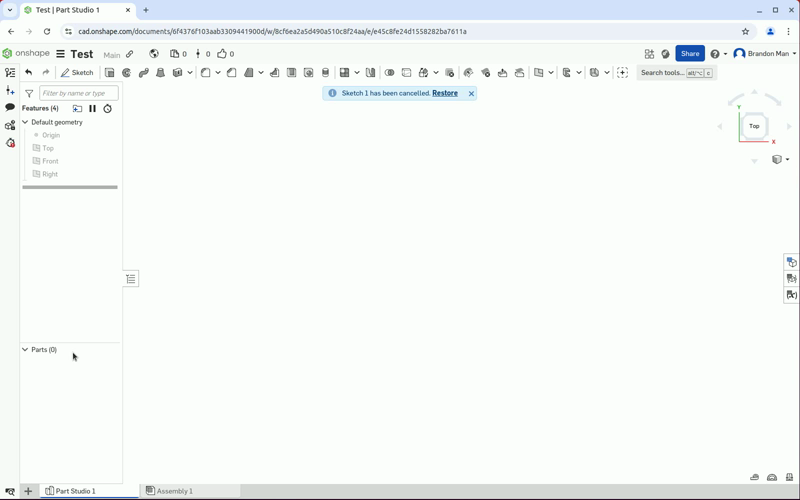
key(space)
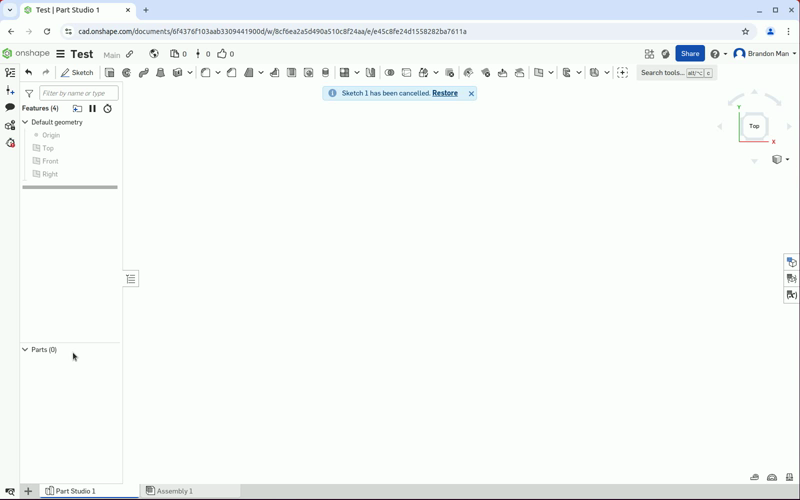
key_down(shift)
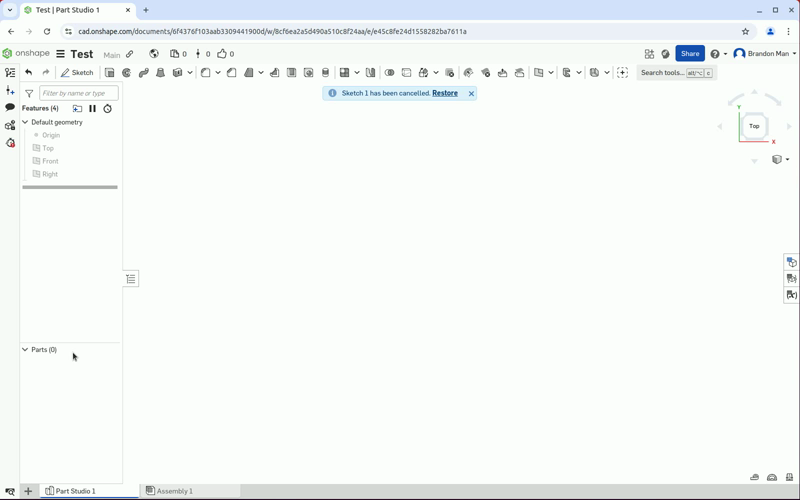
key(up)
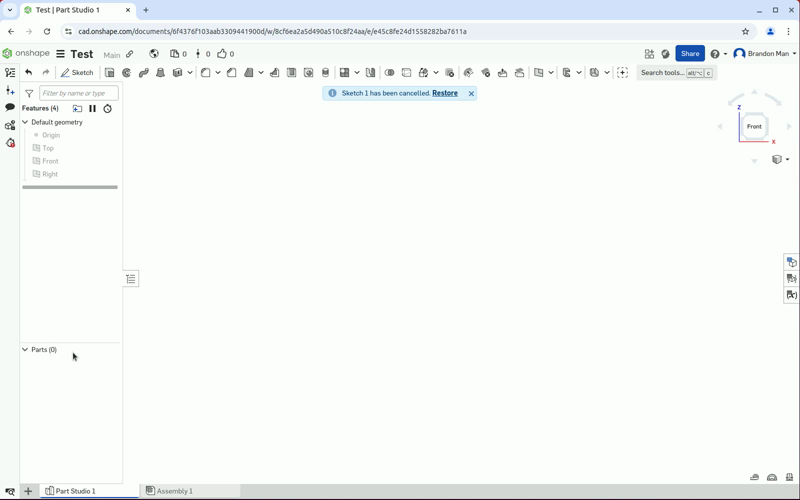
key_up(shift)
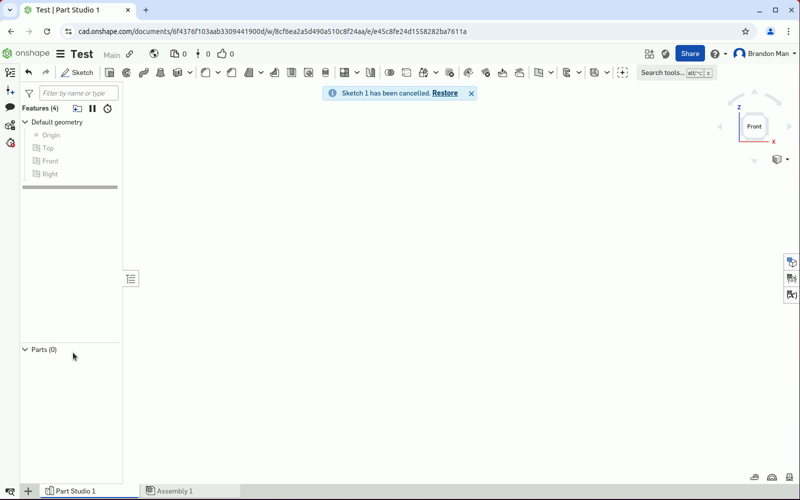
key(space)
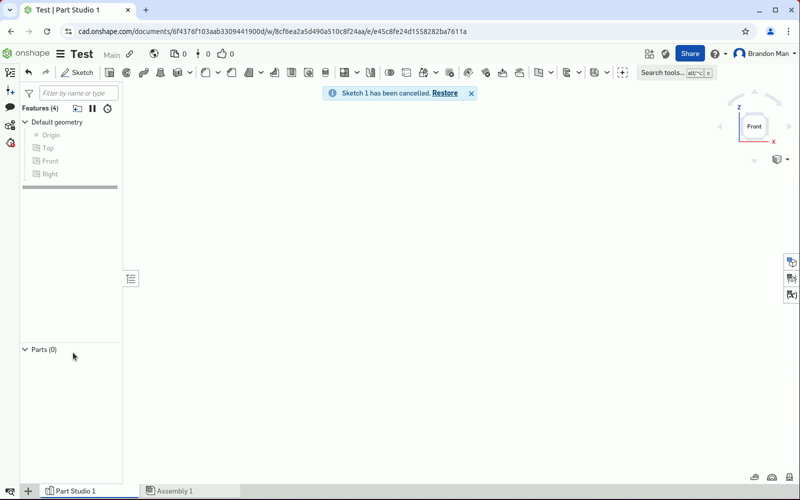
key_down(shift)
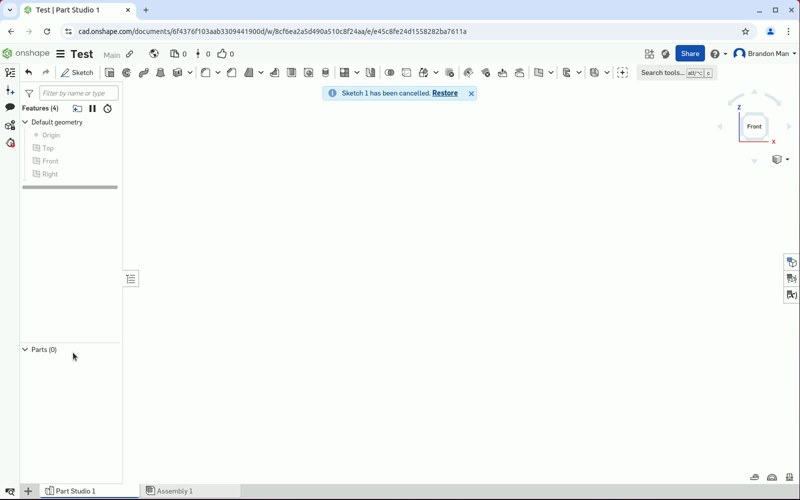
key(left)
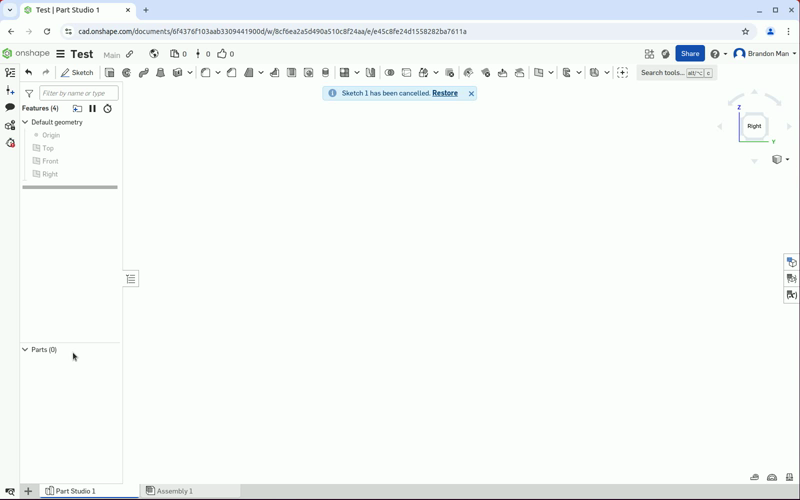
key_up(shift)
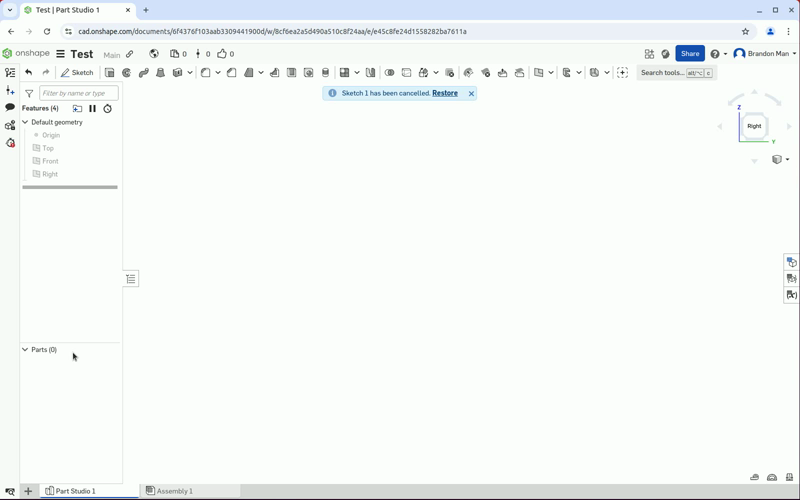
mouse_move(73, 352)
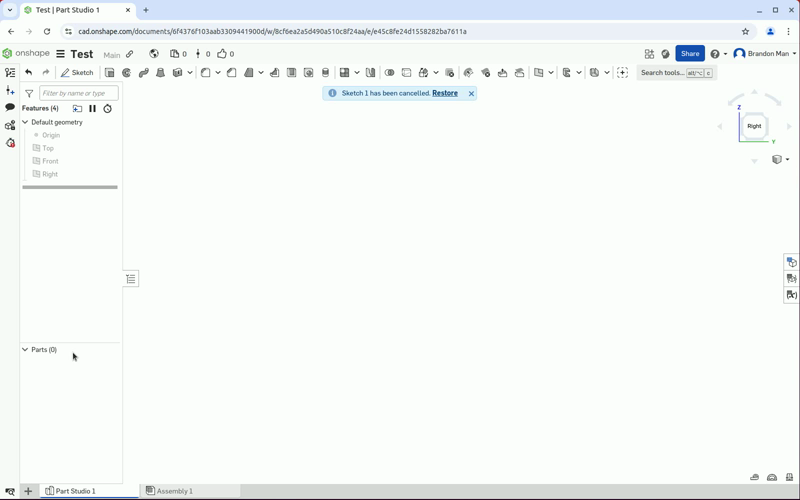
key(shift+y)
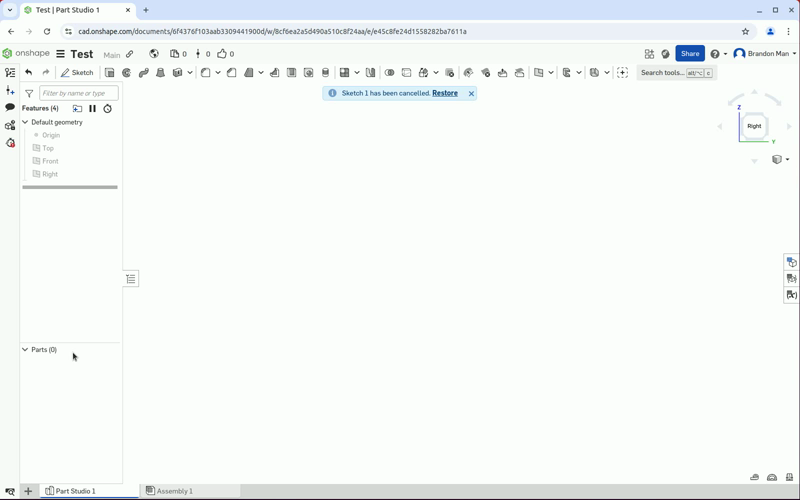
key(shift+s)
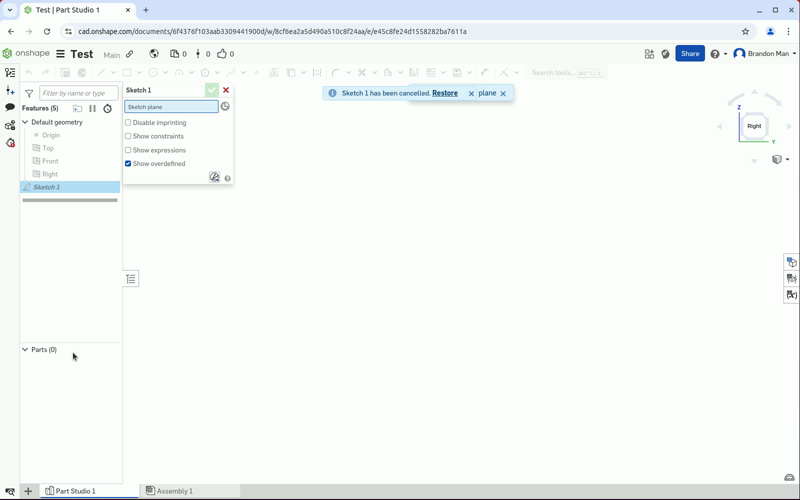
mouse_move(73, 176)
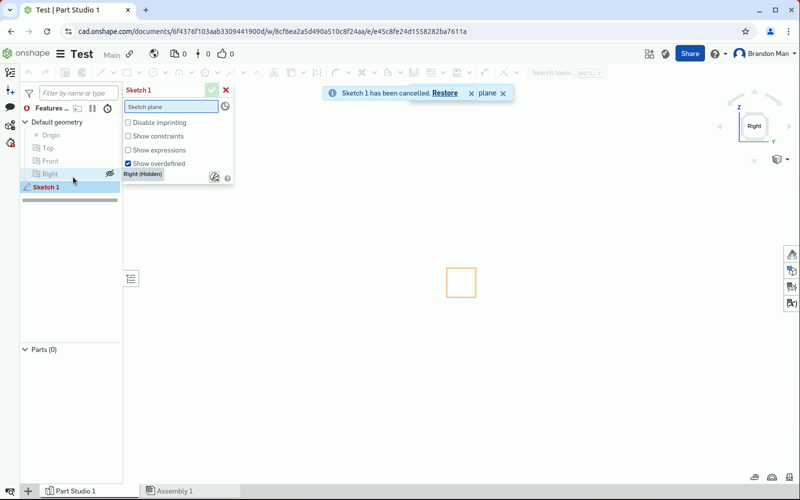
click(73, 176)
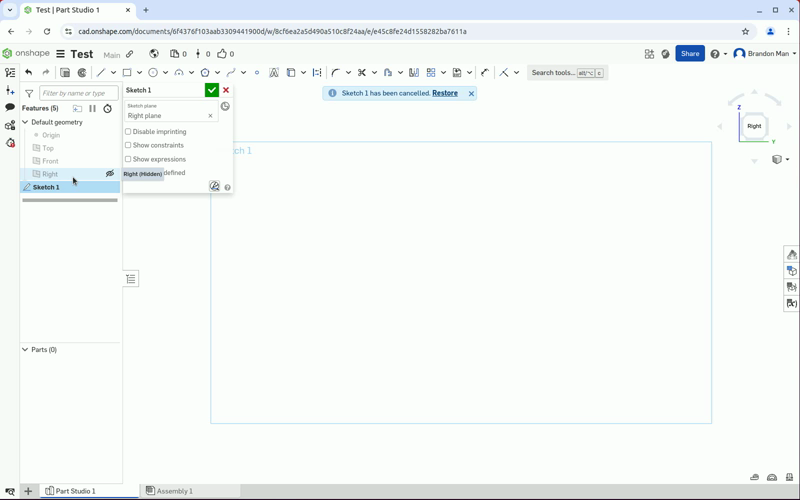
mouse_move(73, 352)
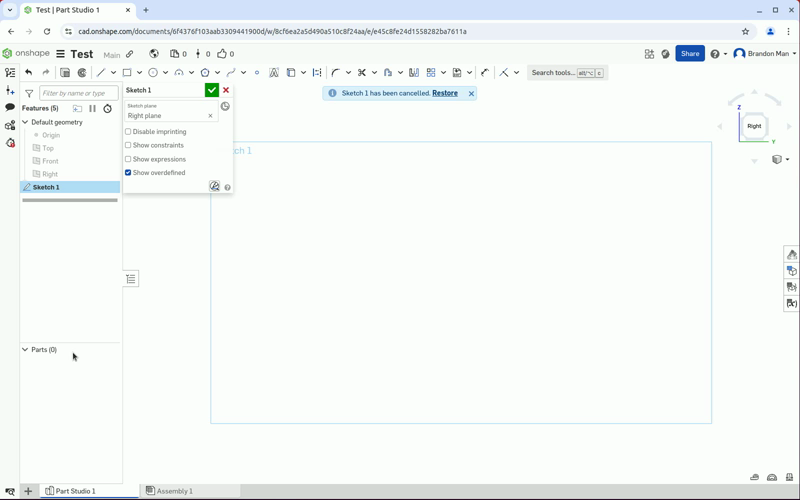
key(y)
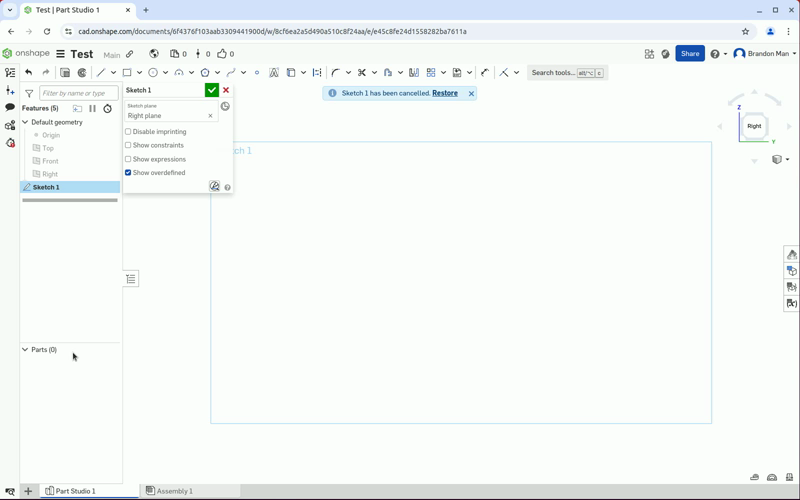
key(l)
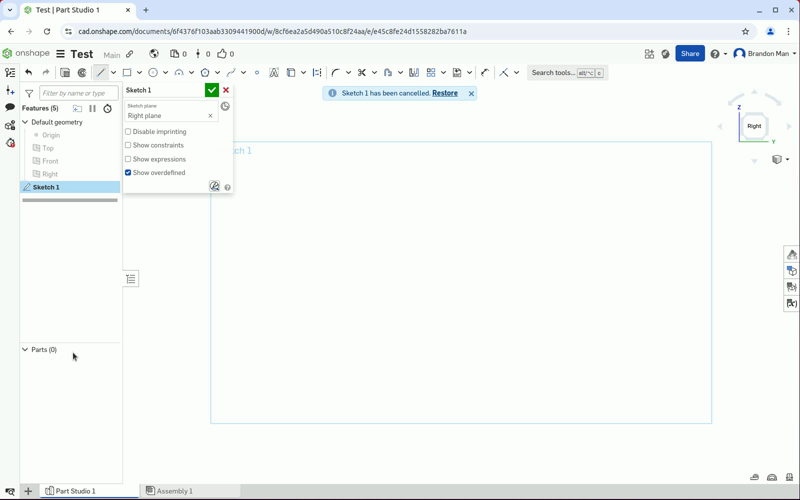
key_down(shift)
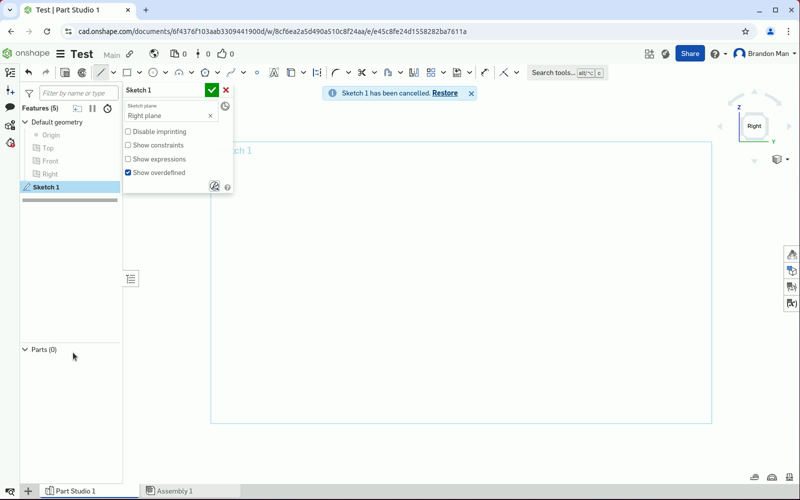
mouse_move(348, 205)
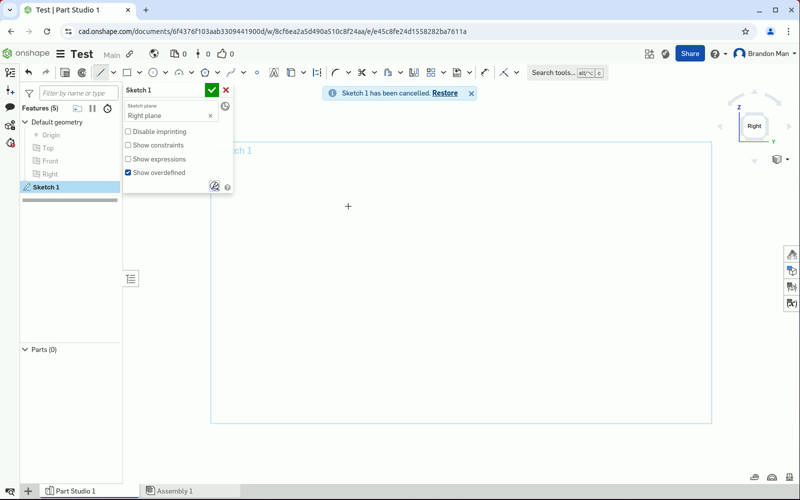
click(348, 205)
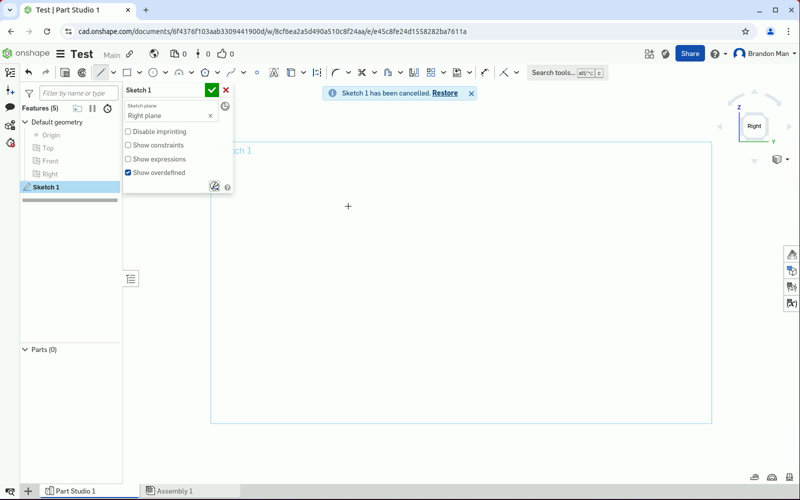
key_up(shift)
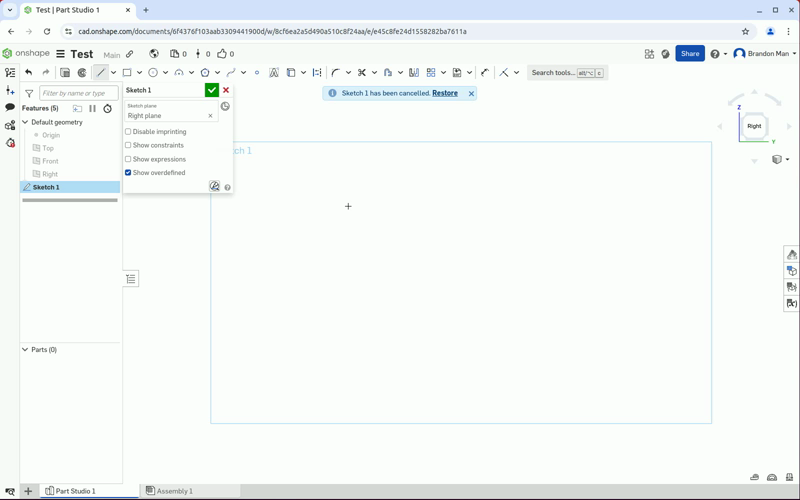
key_down(shift)
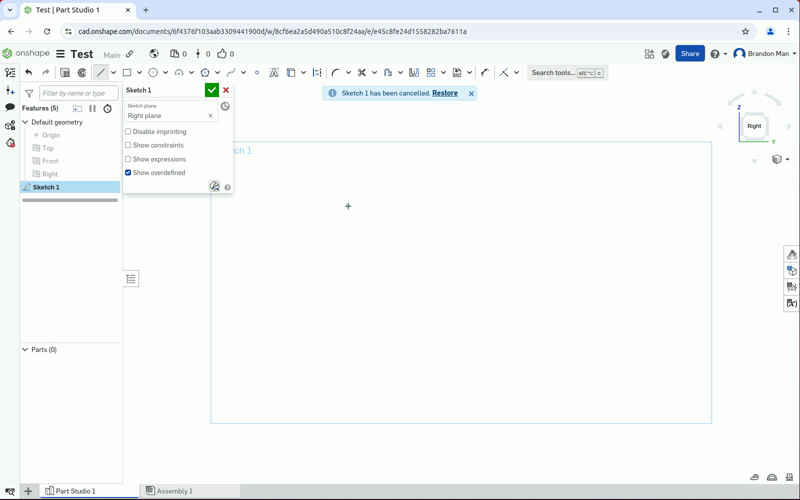
mouse_move(409, 358)
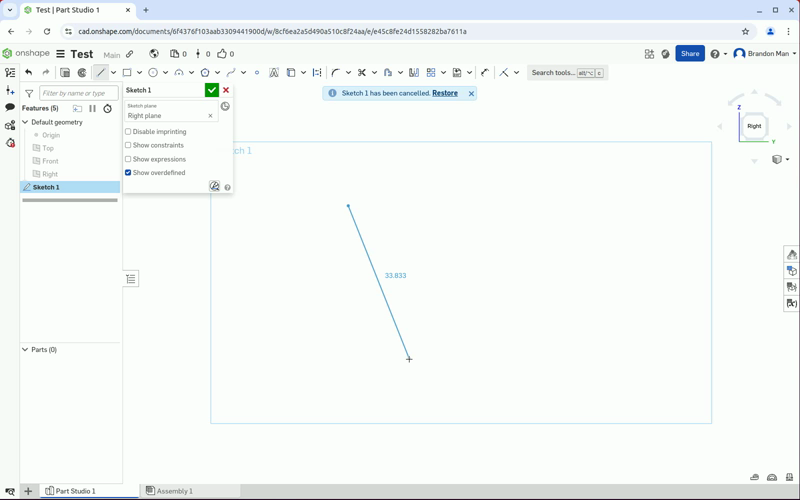
click(409, 358)
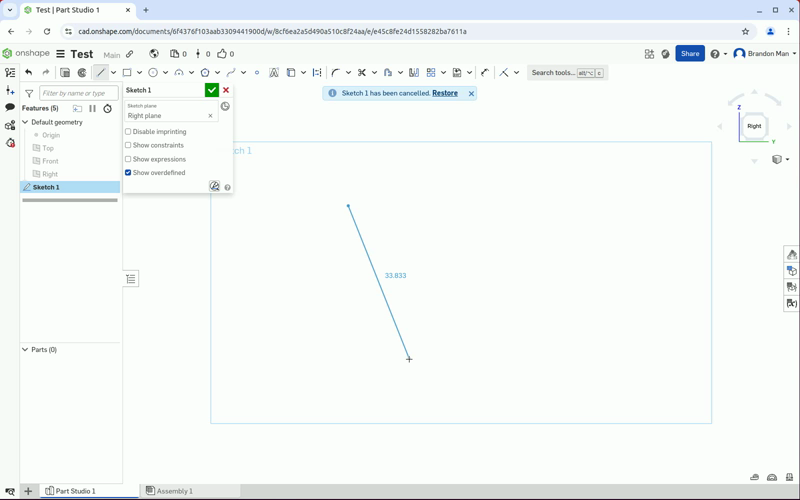
key_up(shift)
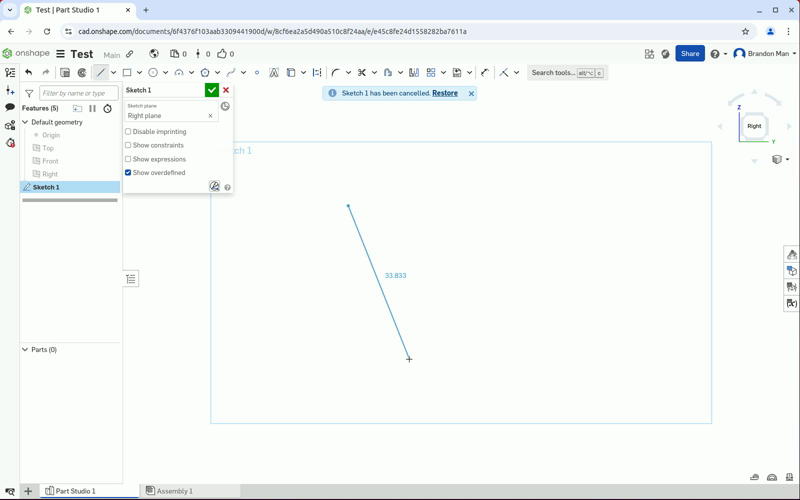
key_down(shift)
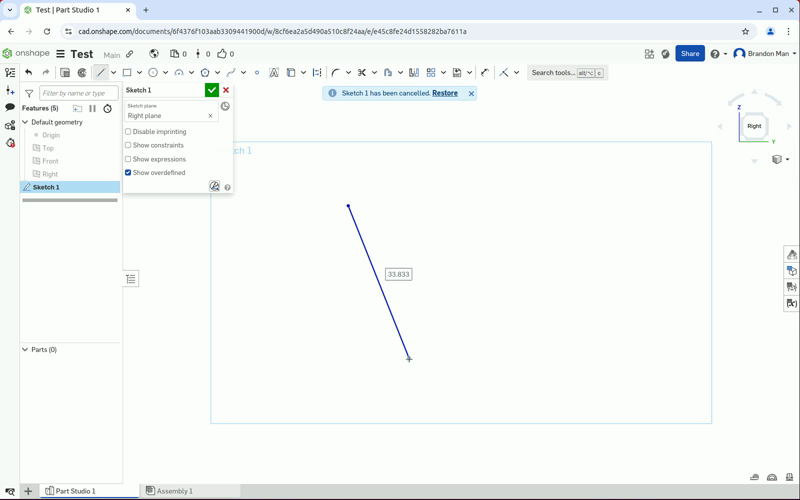
mouse_move(439, 358)
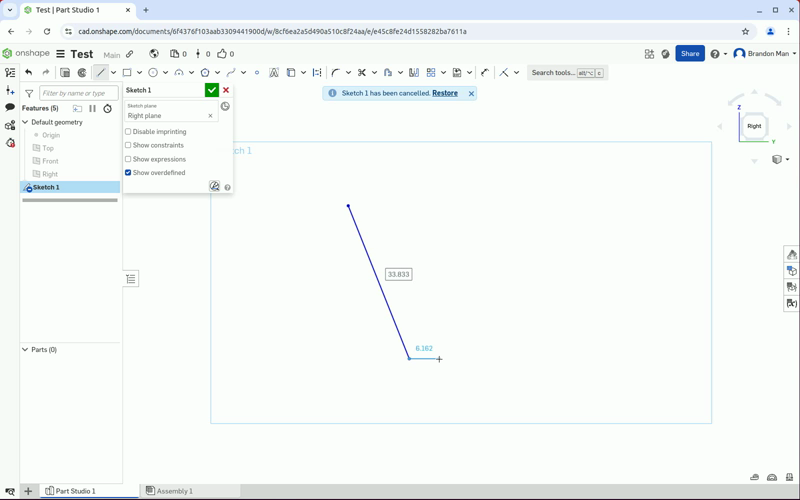
mouse_move(461, 358)
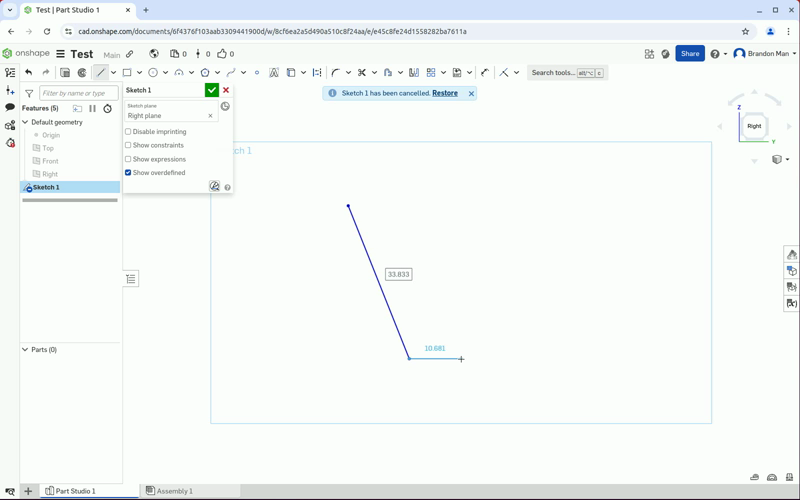
click(461, 358)
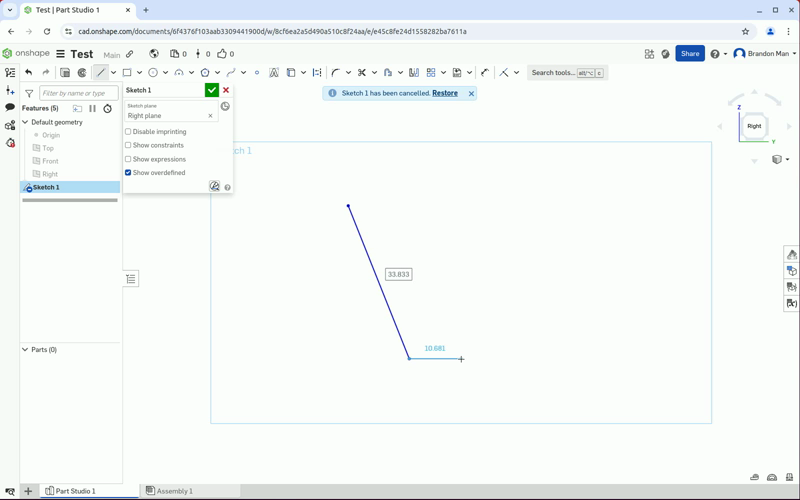
key_up(shift)
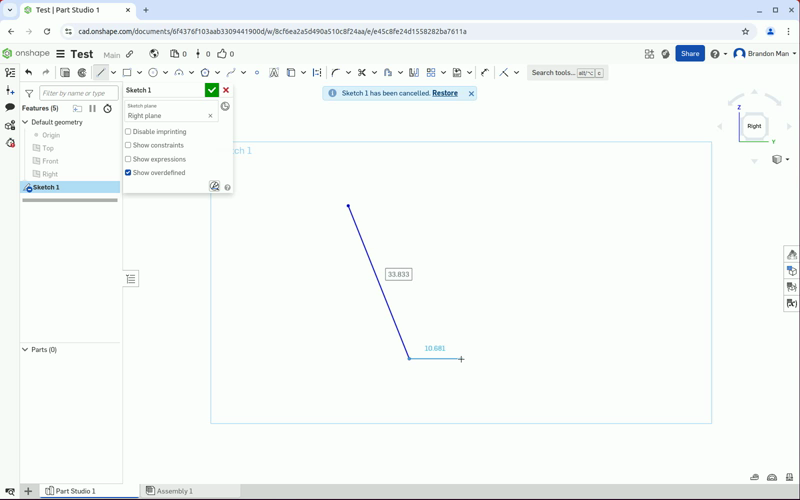
key_down(shift)
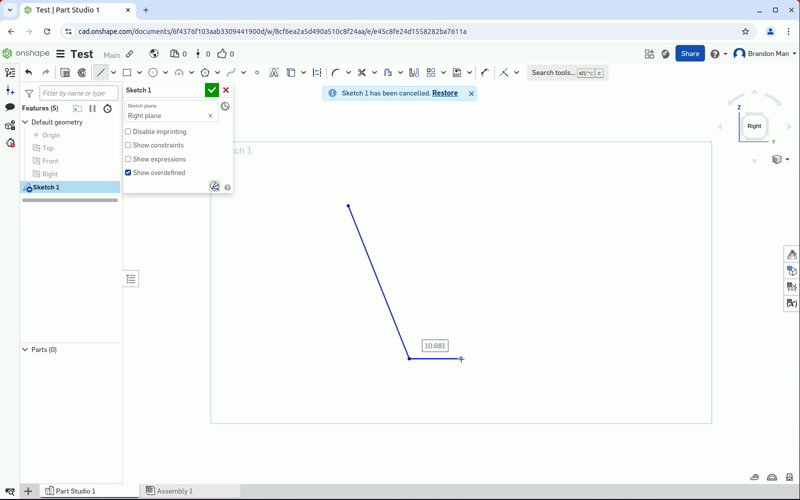
mouse_move(491, 358)
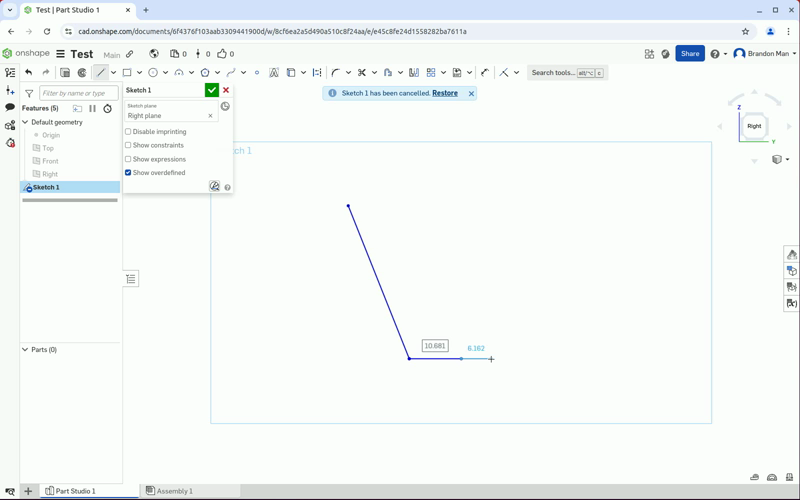
mouse_move(510, 358)
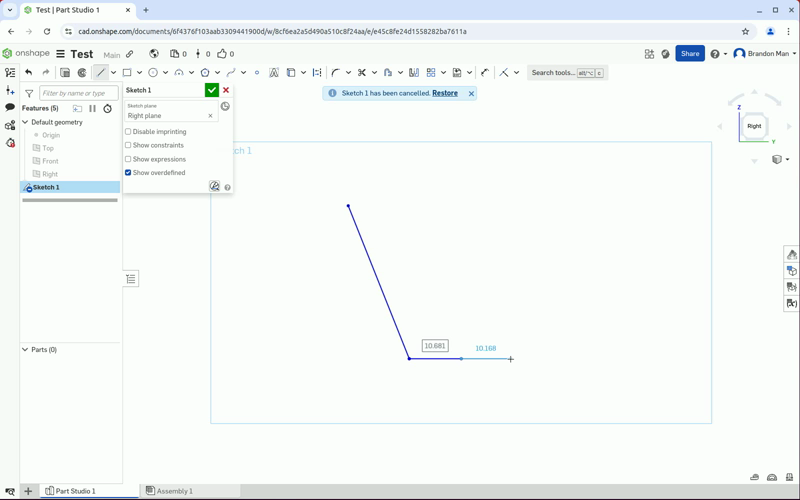
click(510, 358)
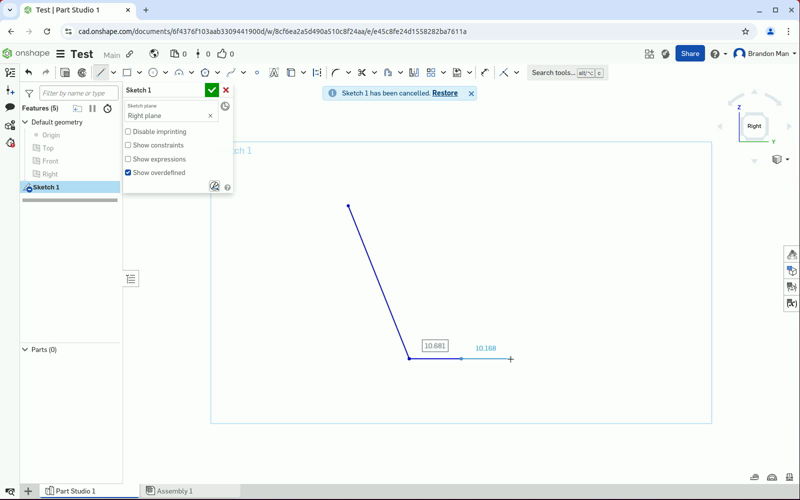
key_up(shift)
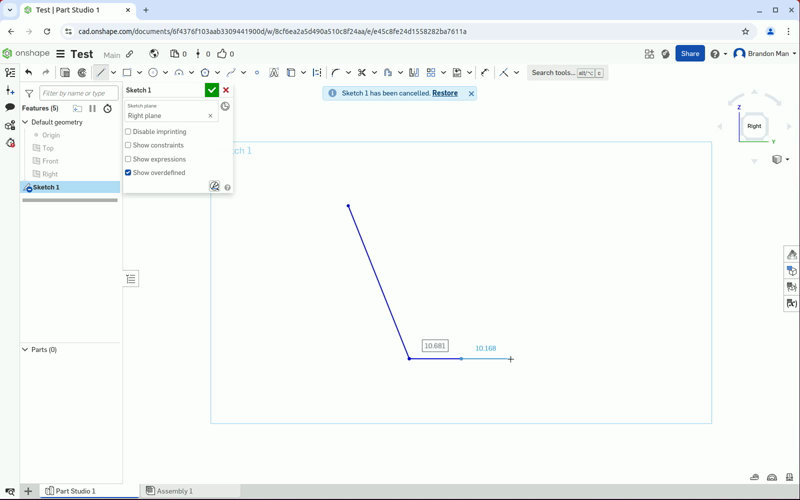
key_down(shift)
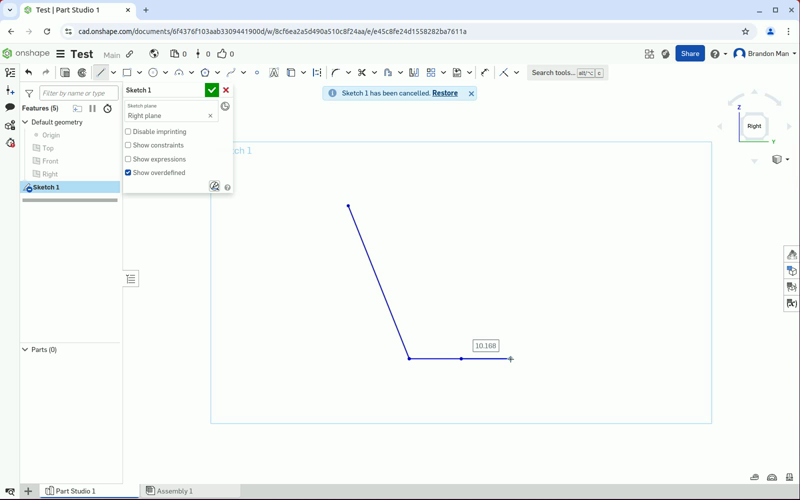
mouse_move(572, 205)
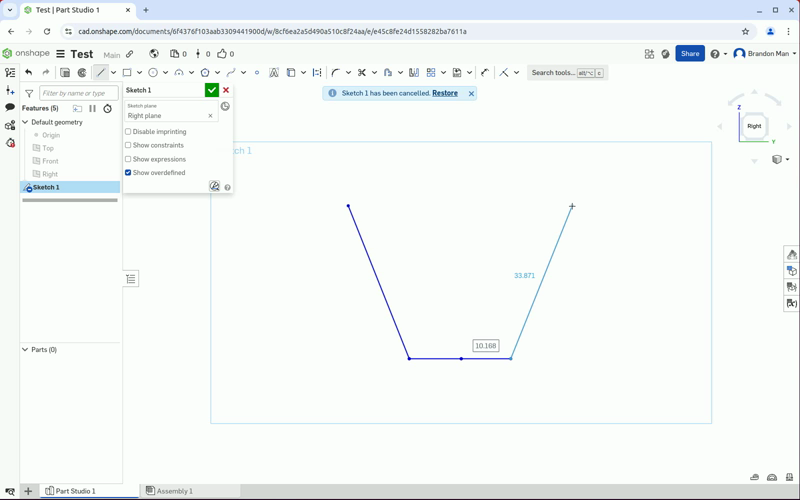
click(572, 205)
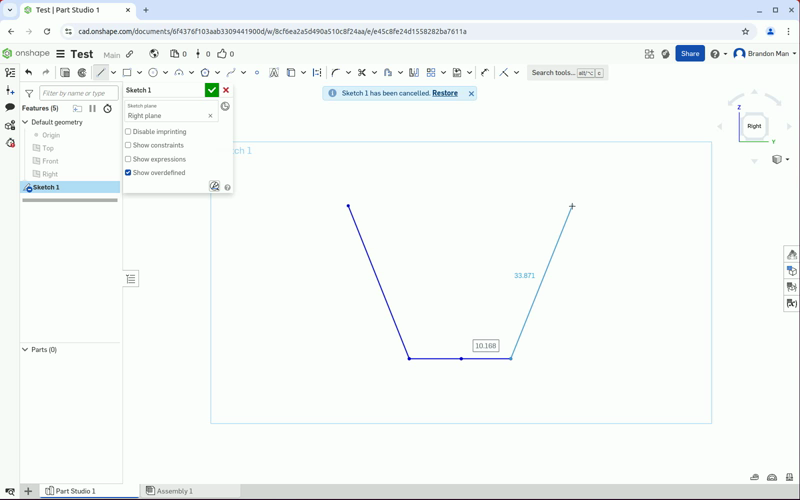
key_up(shift)
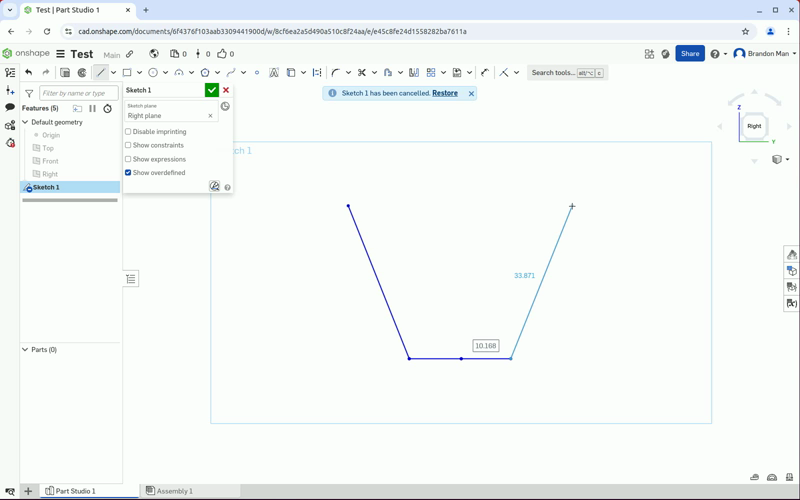
key_down(shift)
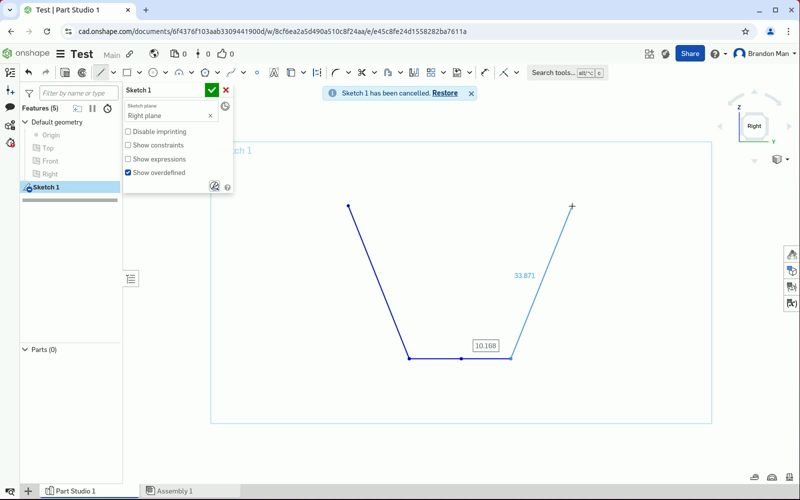
mouse_move(461, 205)
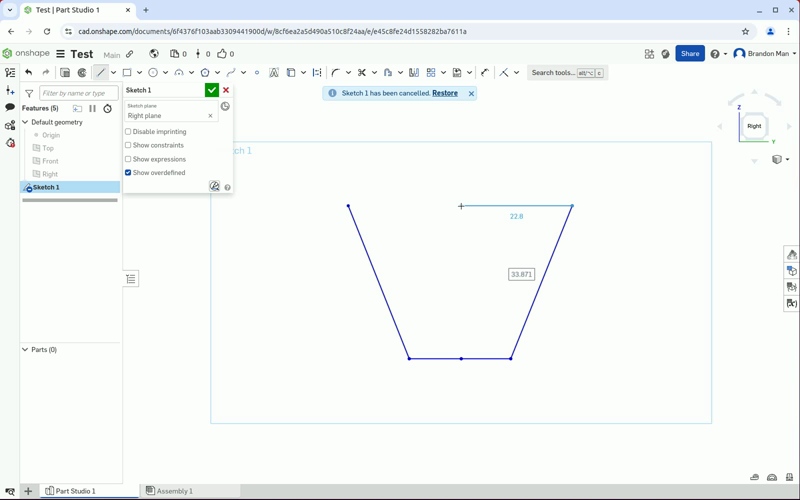
click(461, 205)
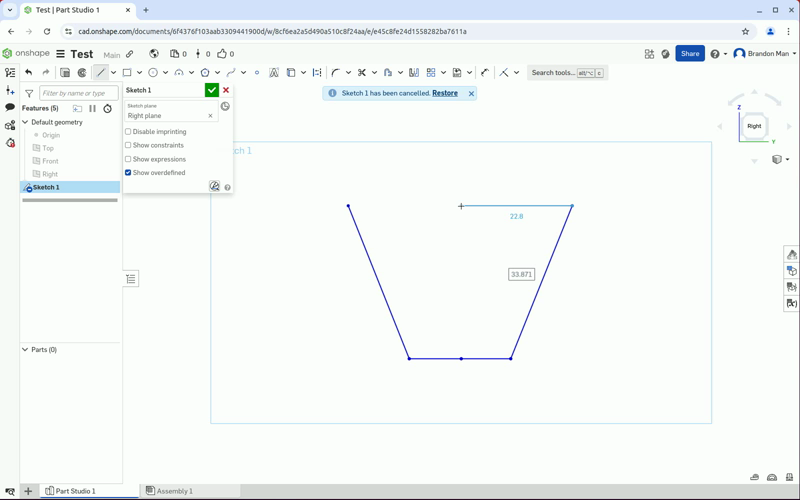
key_up(shift)
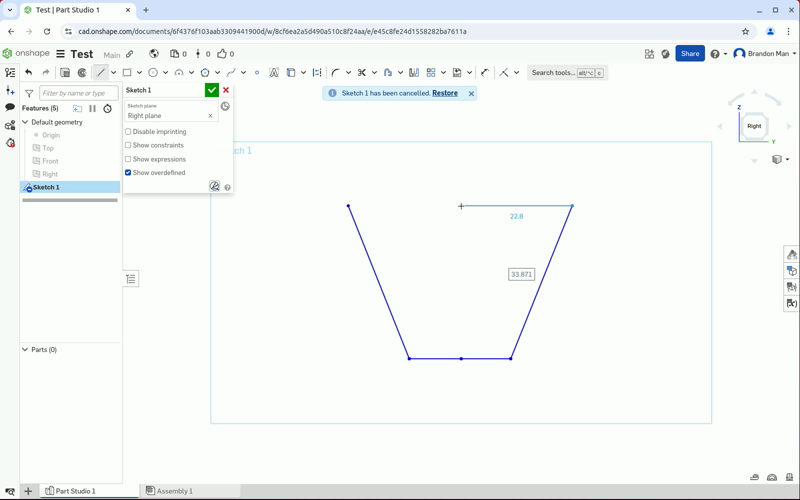
key_down(shift)
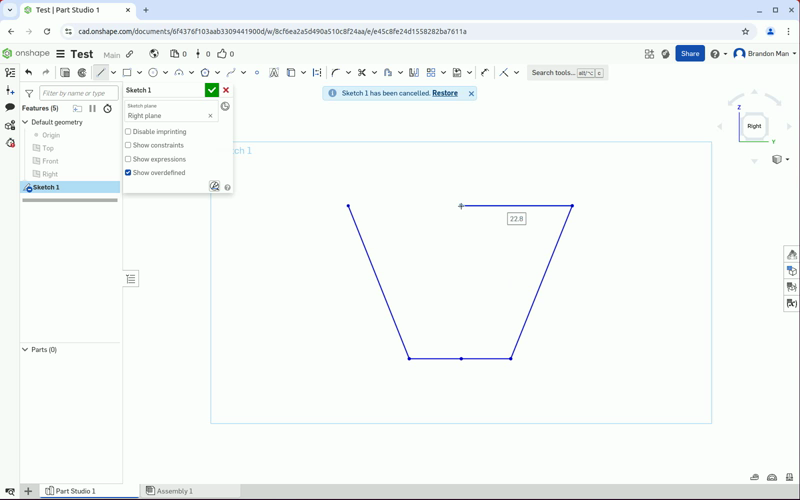
mouse_move(348, 205)
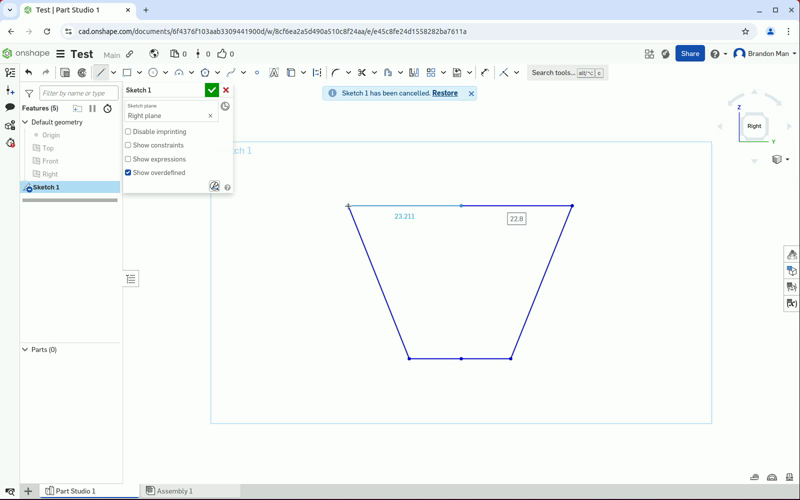
key_up(shift)
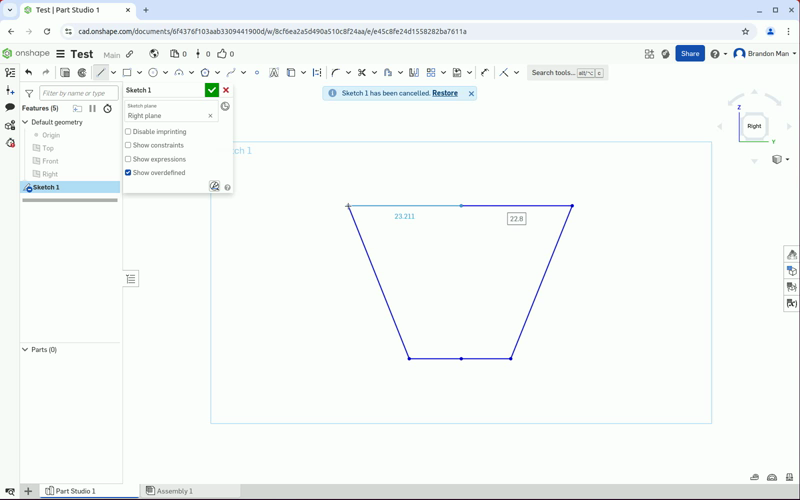
click(348, 205)
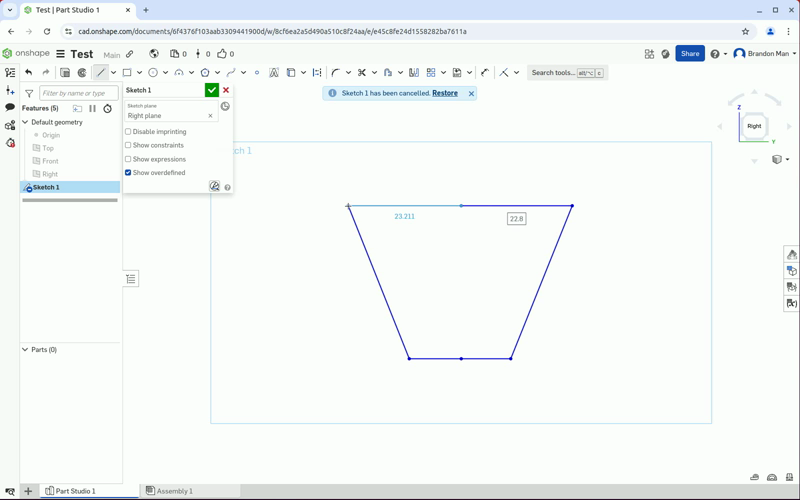
key(esc)
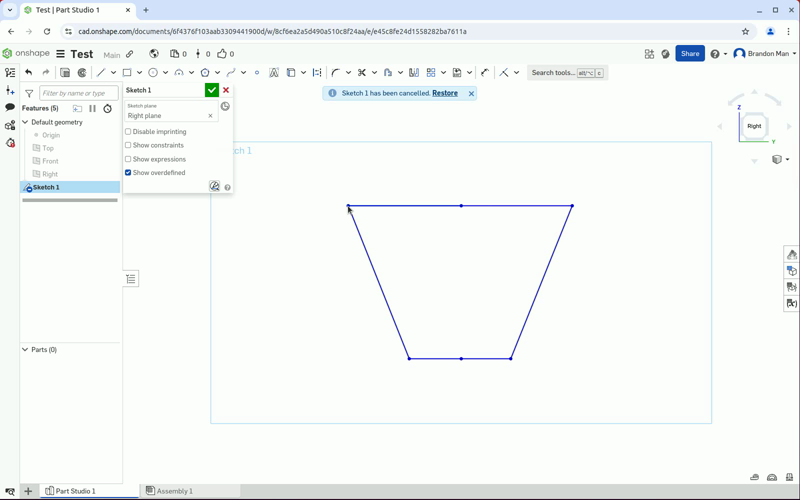
key(c)
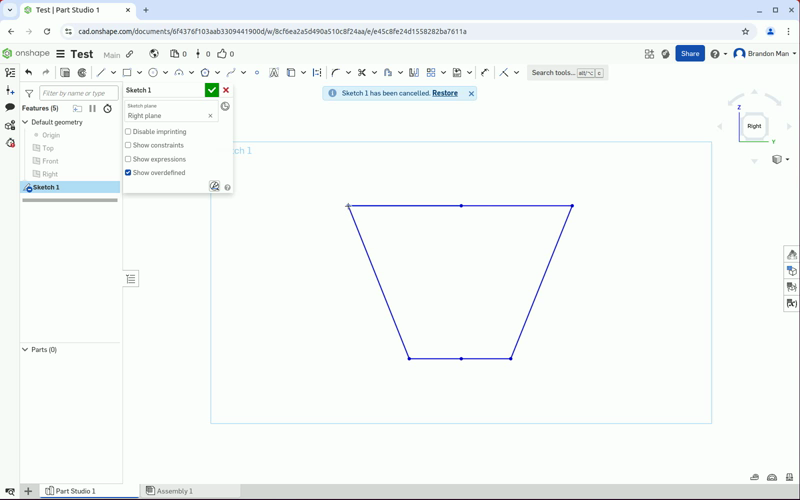
key_down(shift)
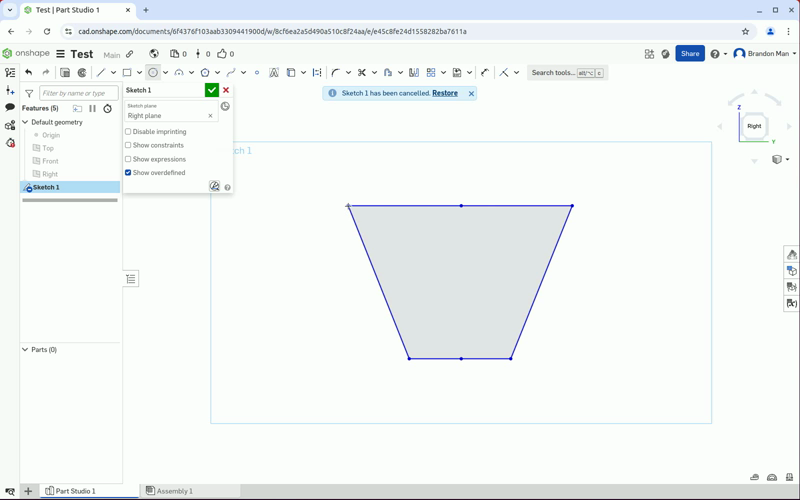
mouse_move(383, 224)
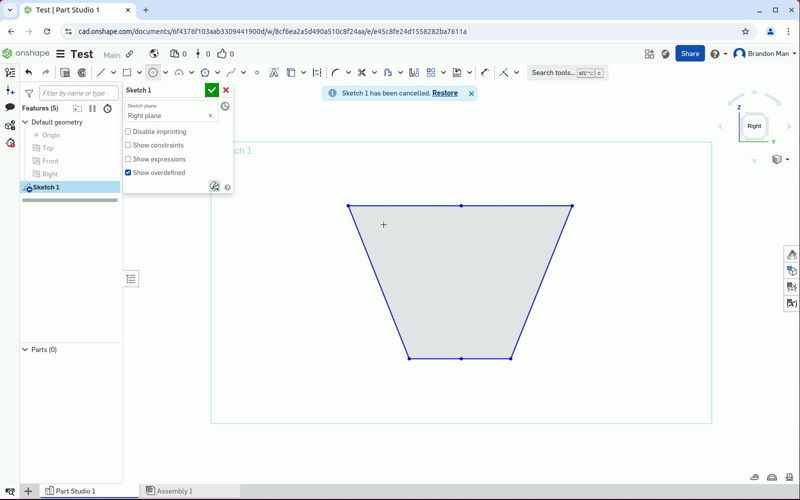
click(383, 224)
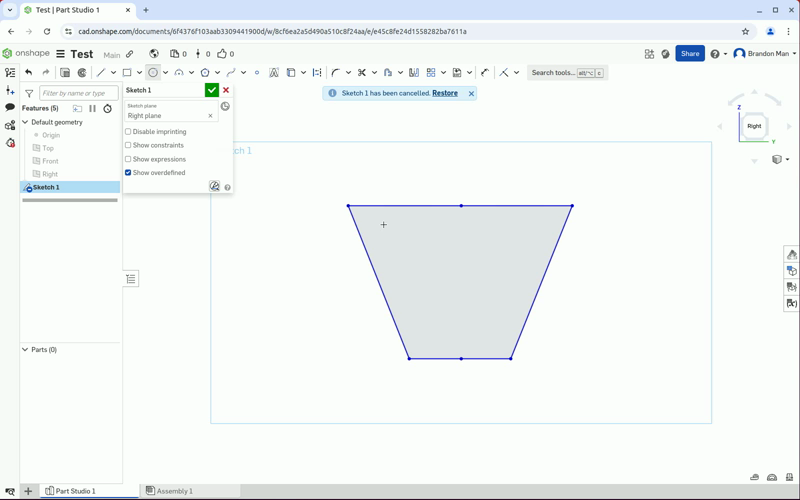
key_up(shift)
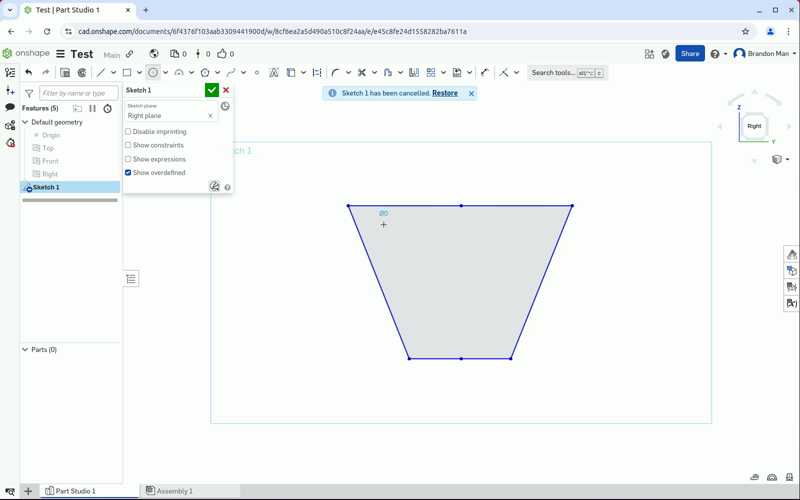
mouse_move(390, 224)
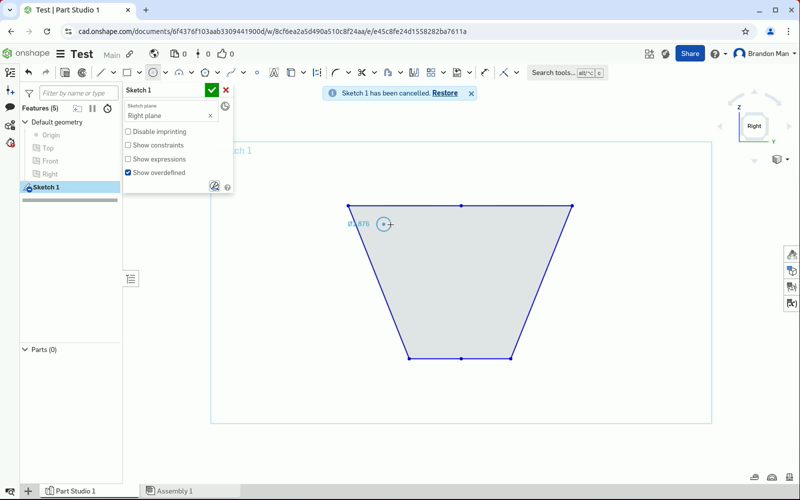
click(390, 224)
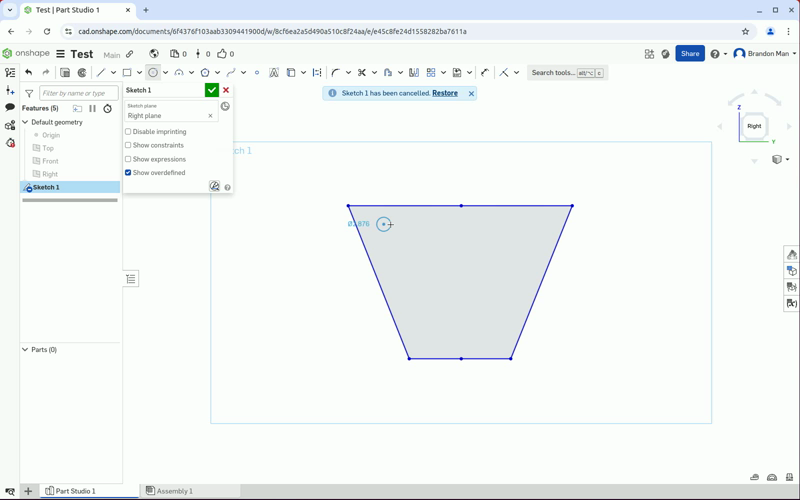
key(esc)
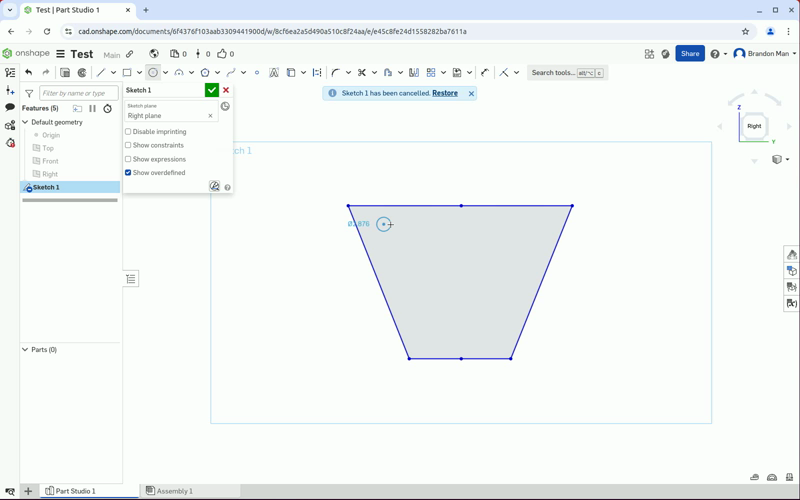
key(c)
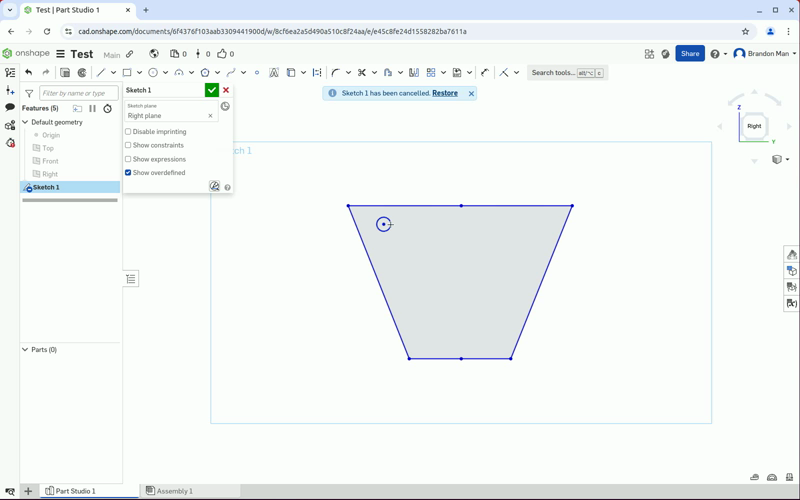
key_down(shift)
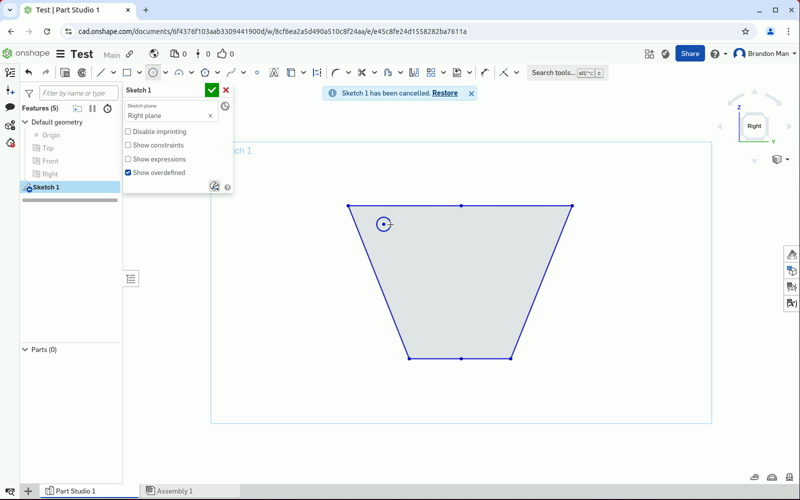
mouse_move(430, 339)
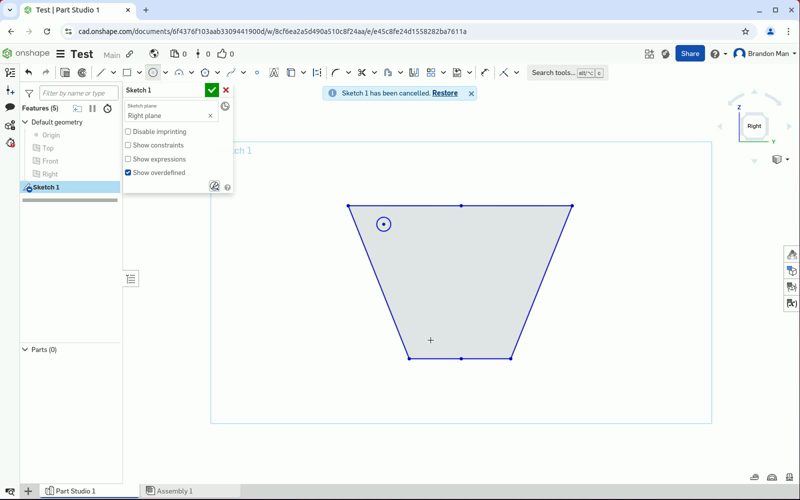
click(430, 339)
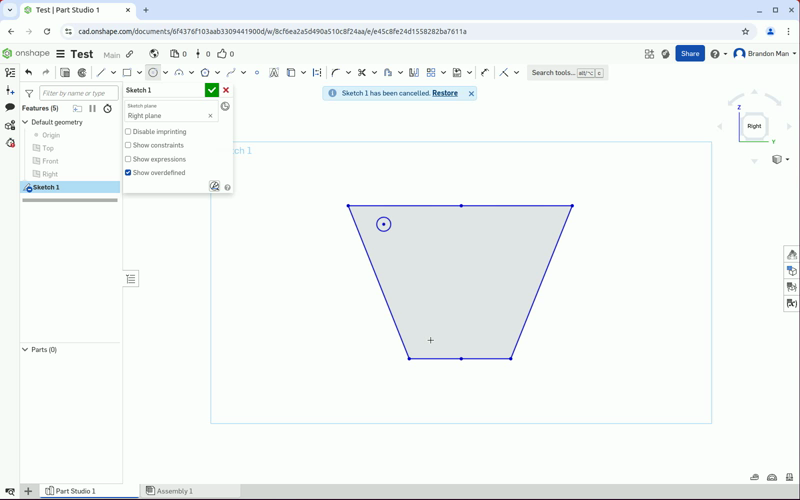
key_up(shift)
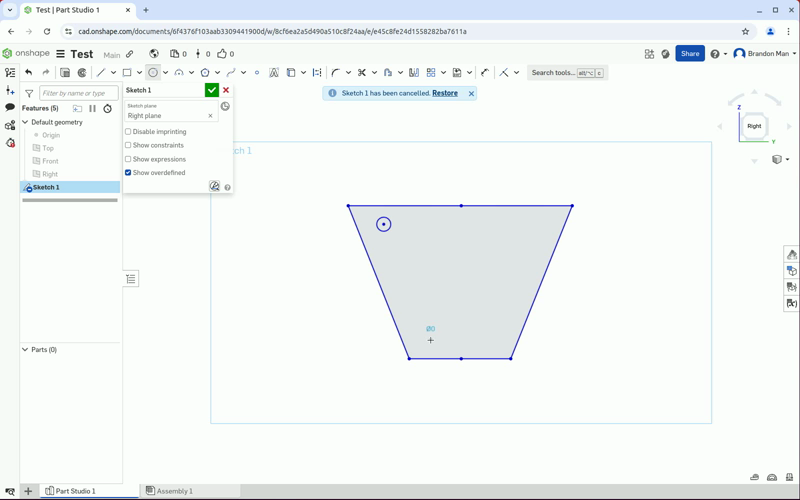
mouse_move(437, 339)
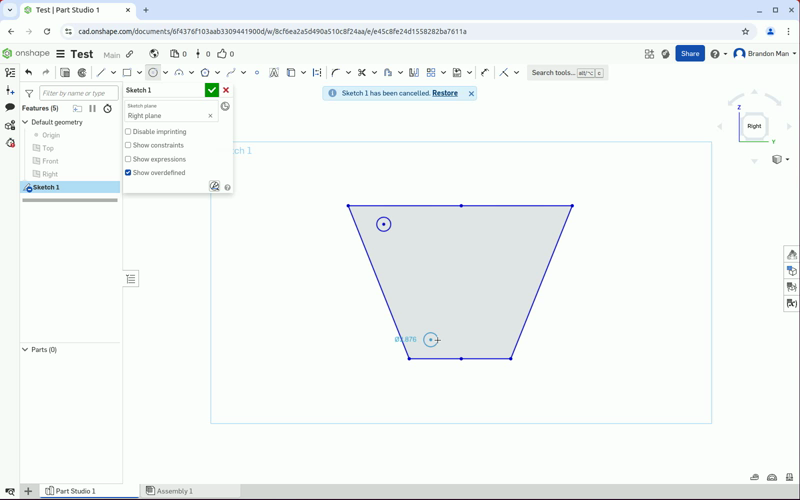
click(437, 339)
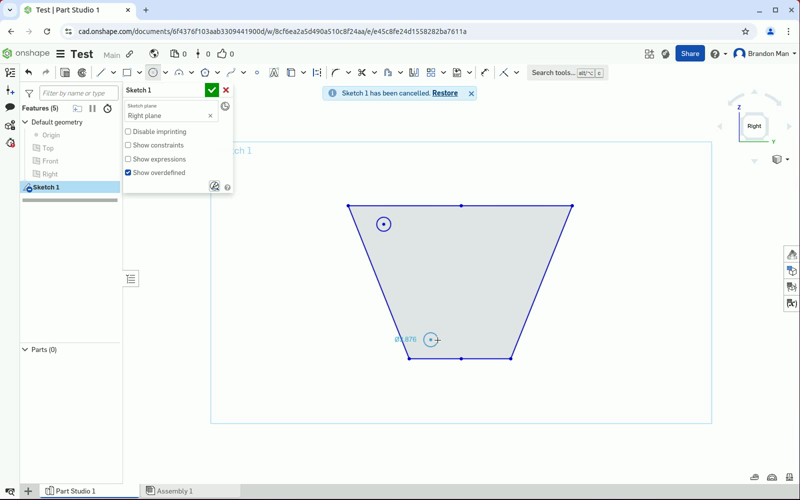
key(esc)
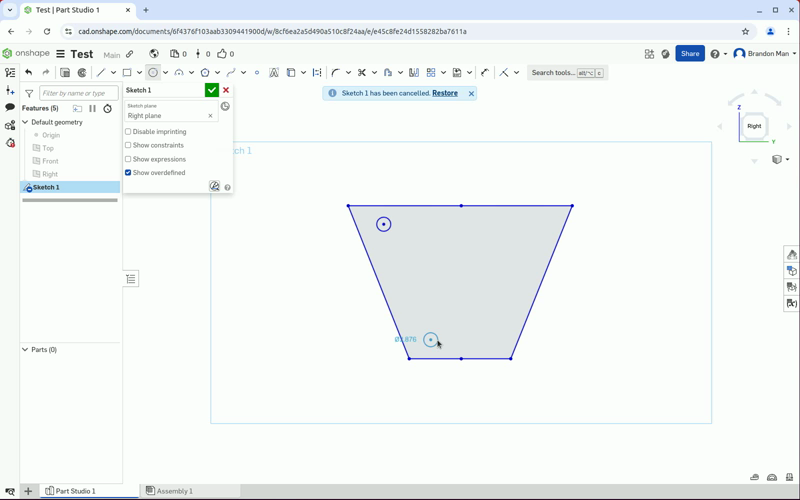
key(c)
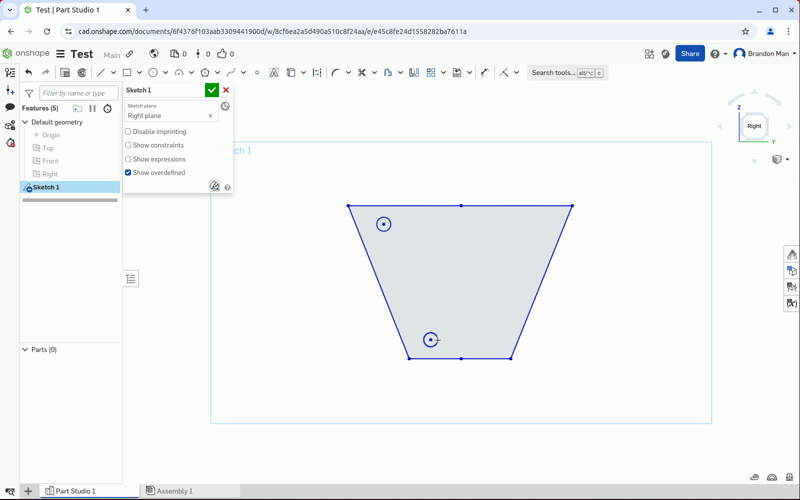
key_down(shift)
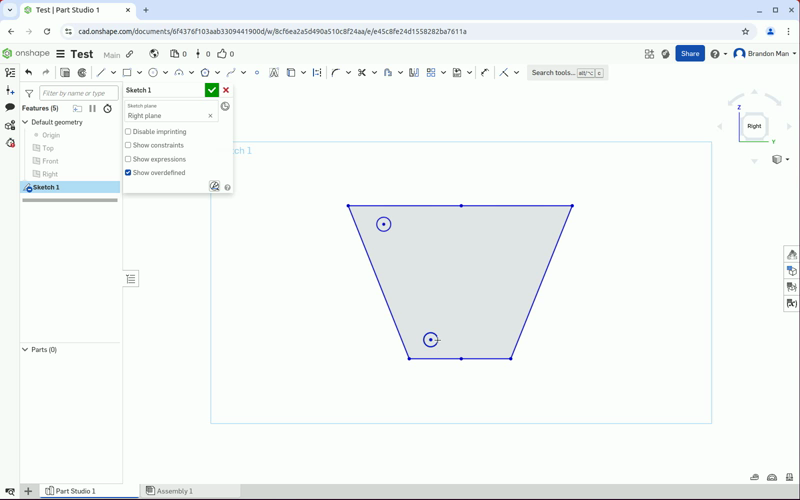
mouse_move(461, 280)
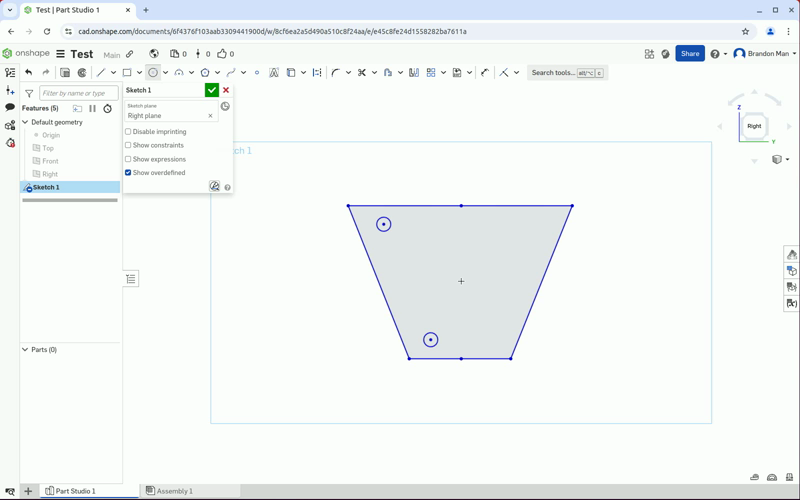
click(461, 280)
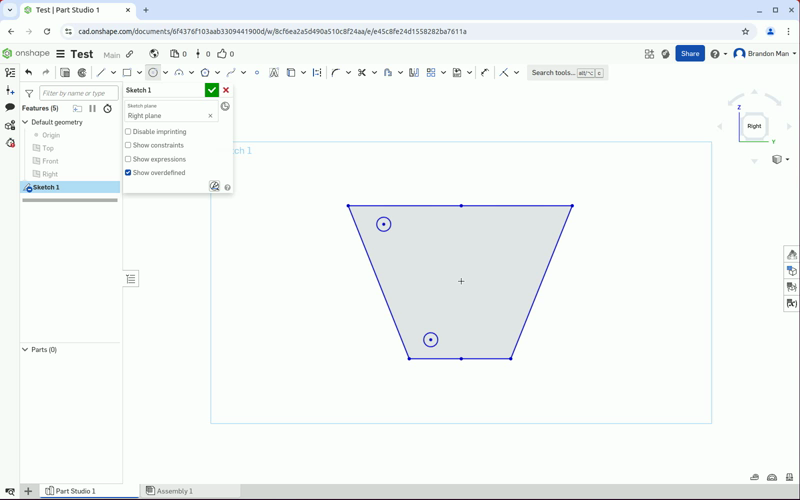
key_up(shift)
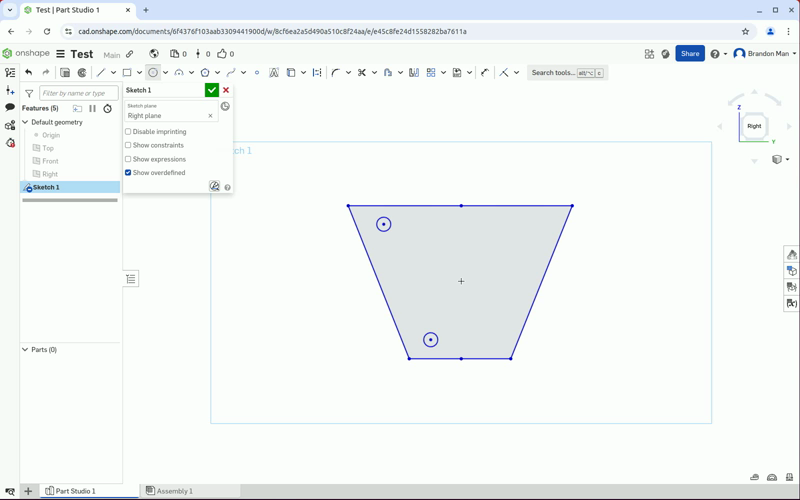
mouse_move(468, 280)
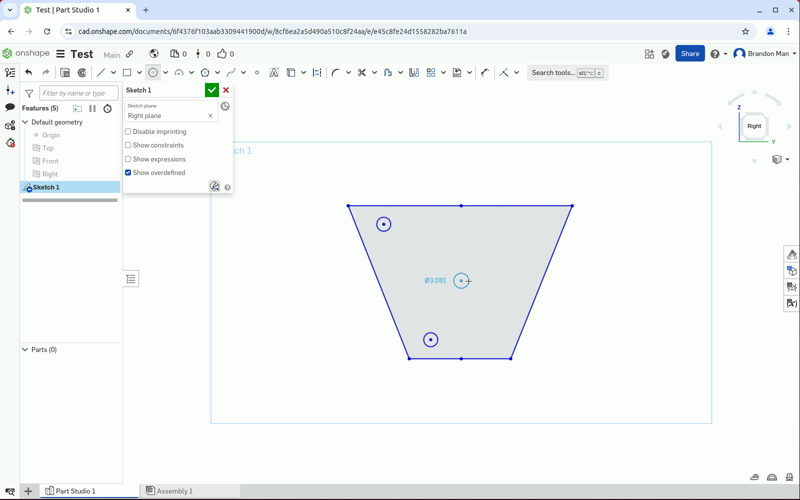
click(468, 280)
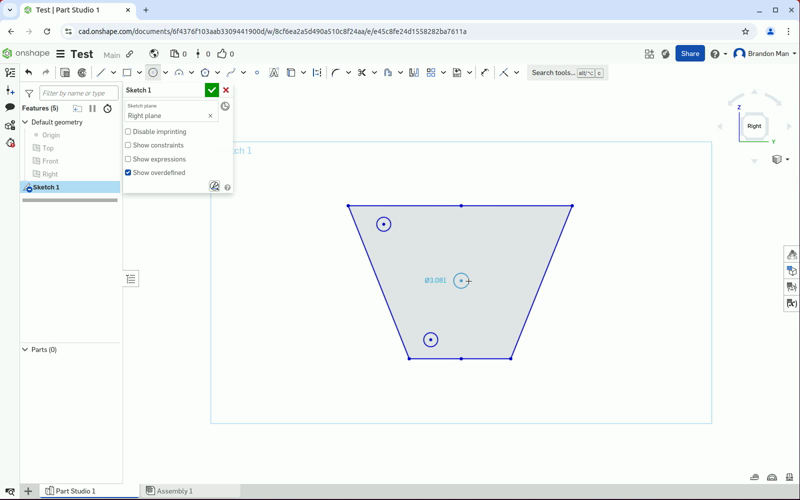
key(esc)
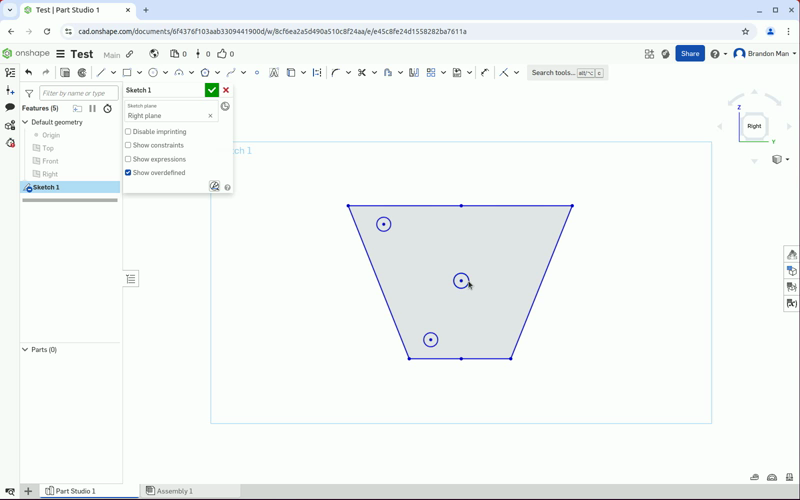
key(c)
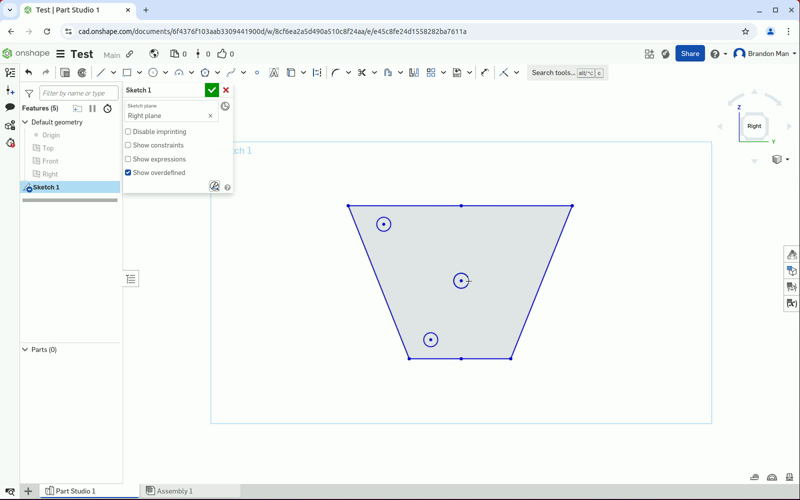
key_down(shift)
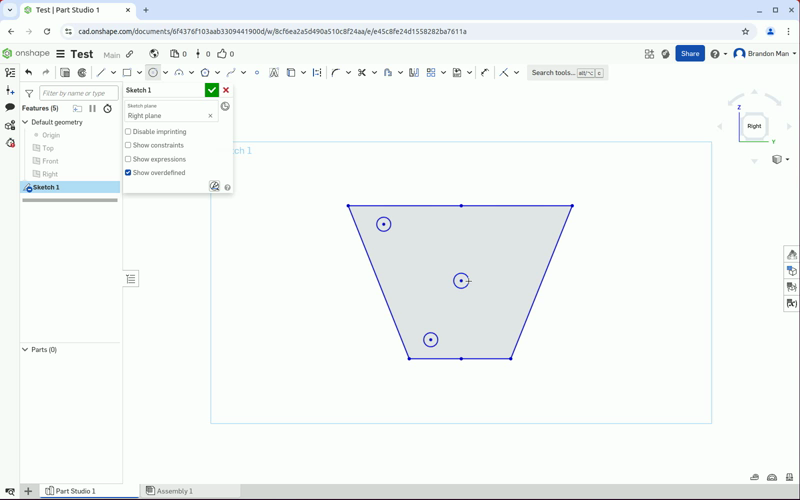
mouse_move(489, 339)
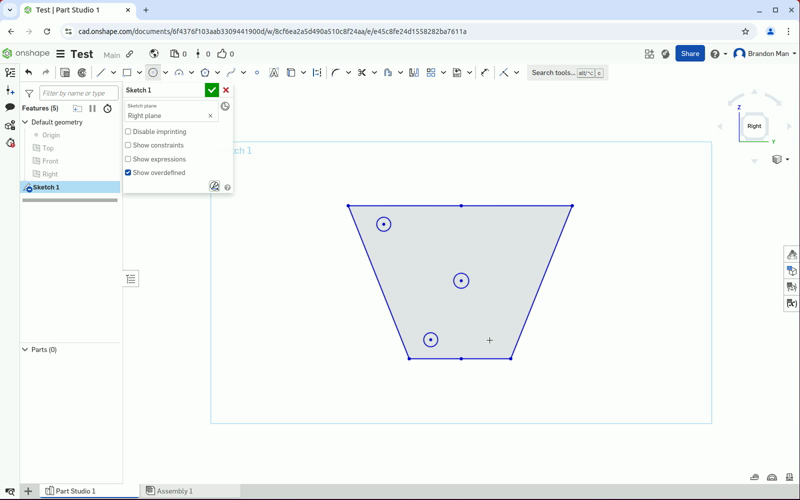
click(489, 339)
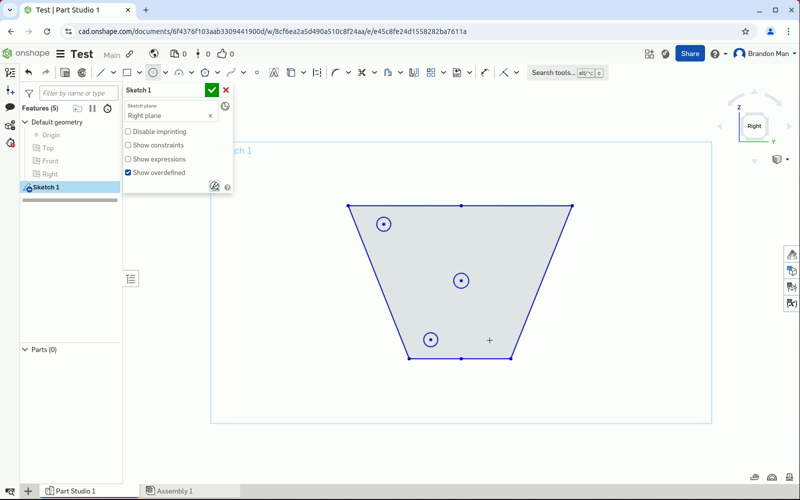
key_up(shift)
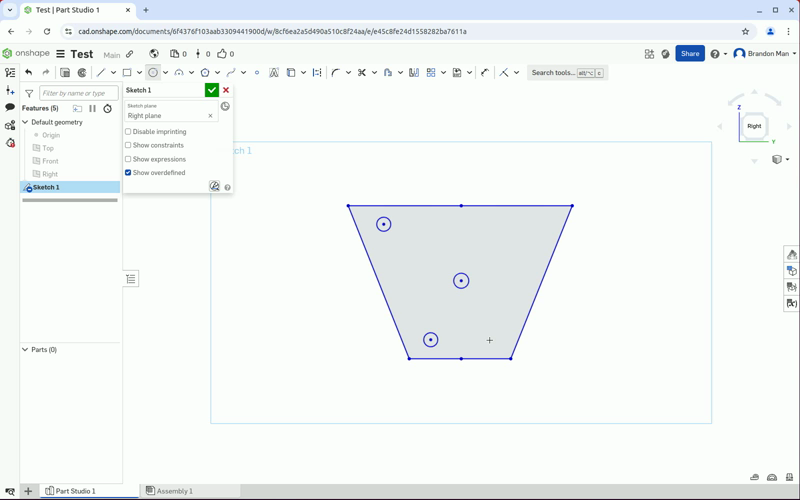
mouse_move(496, 339)
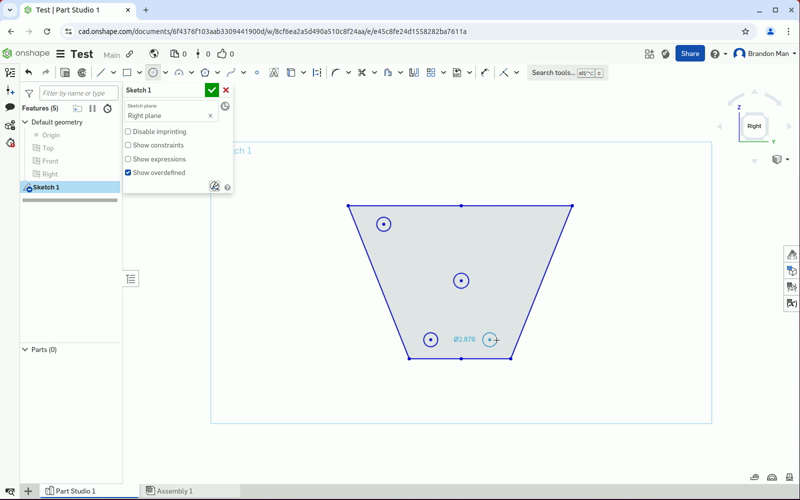
click(496, 339)
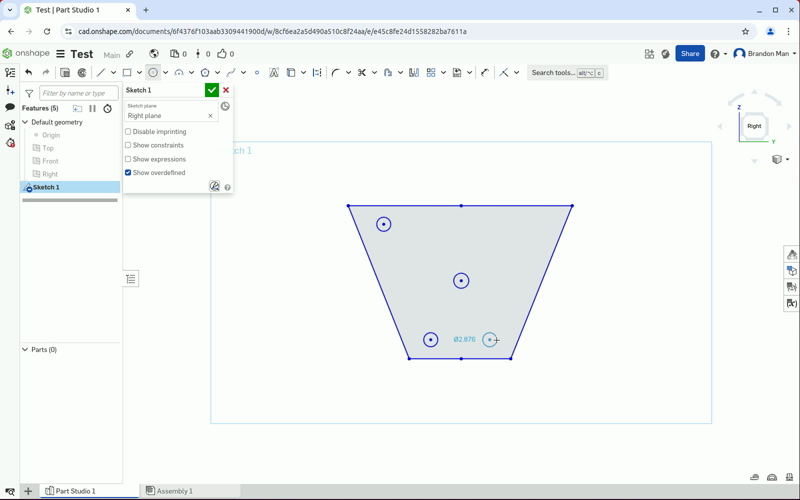
key(esc)
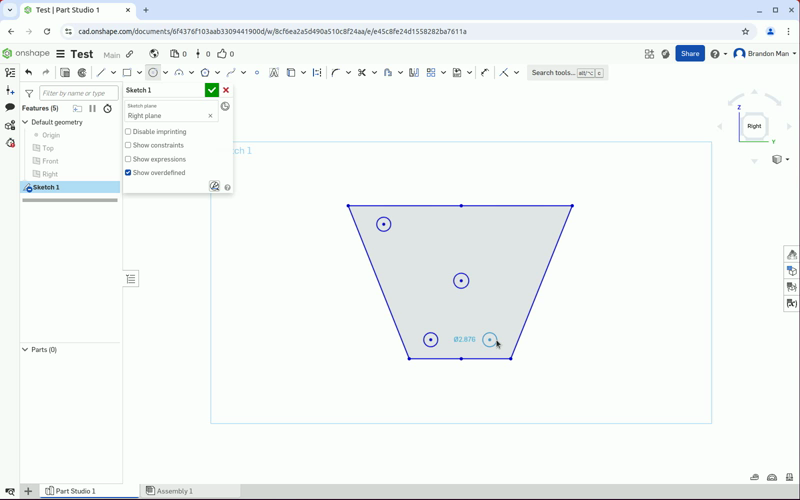
key(c)
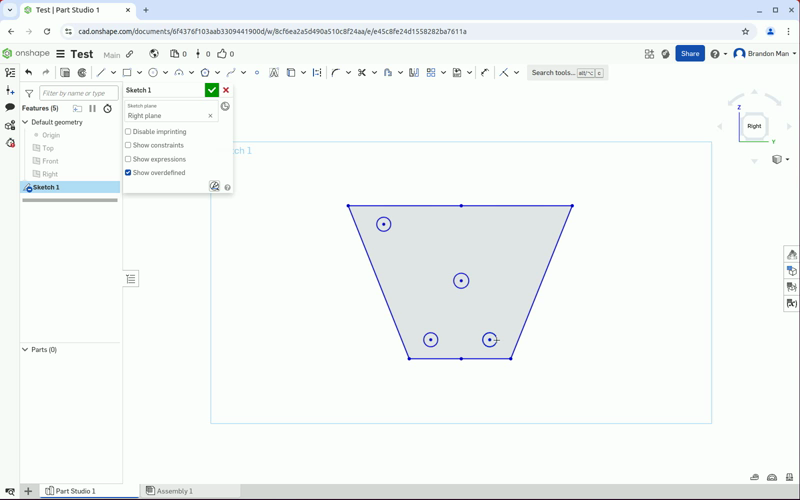
key_down(shift)
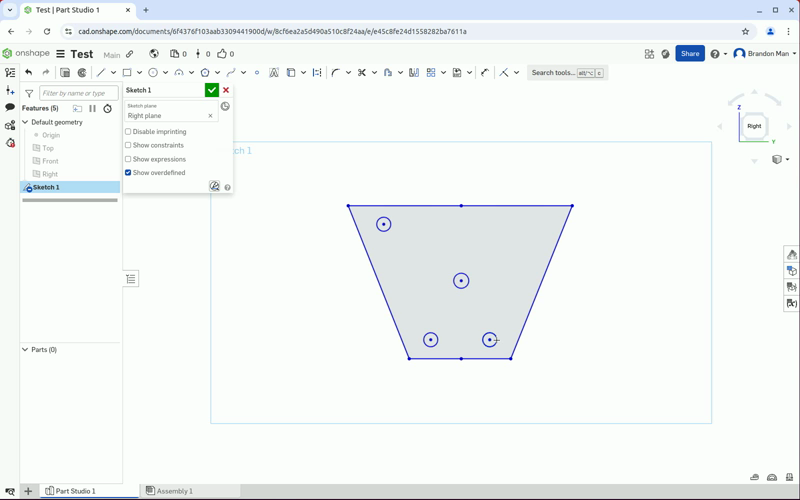
mouse_move(536, 224)
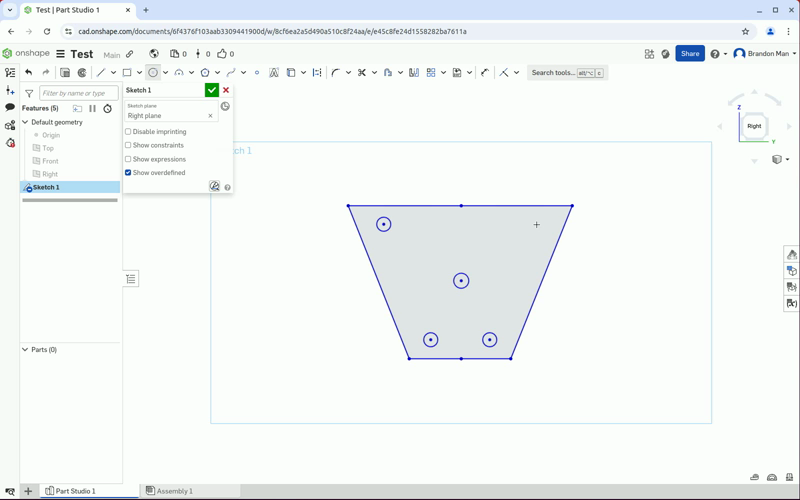
click(536, 224)
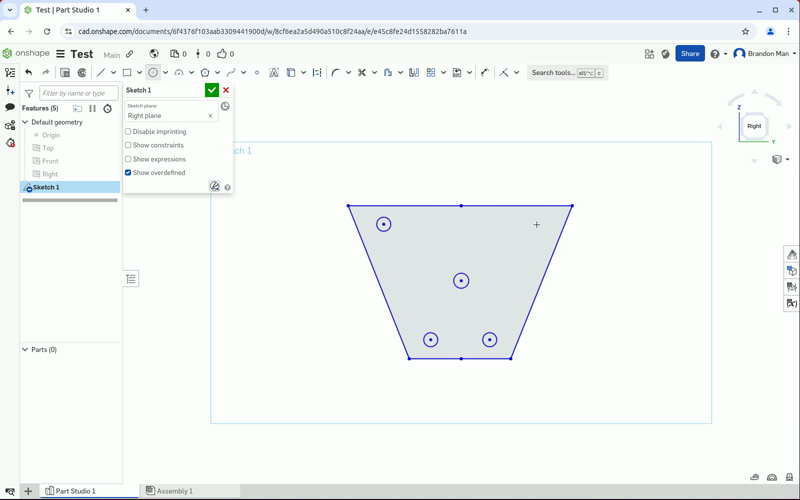
key_up(shift)
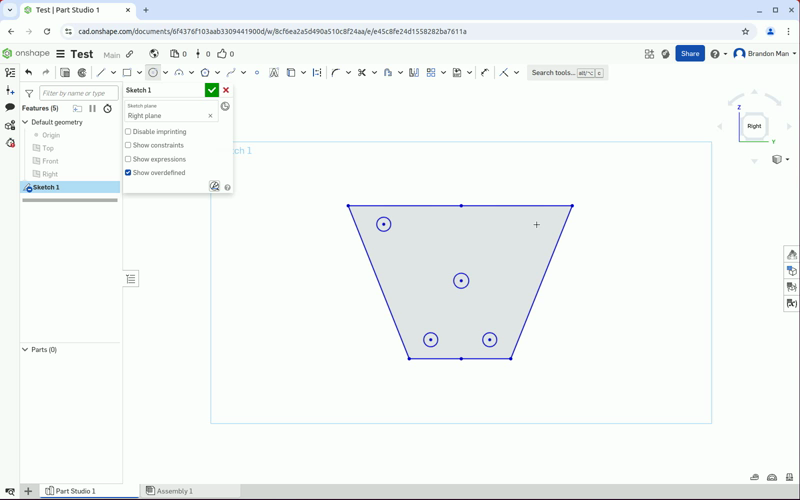
mouse_move(543, 224)
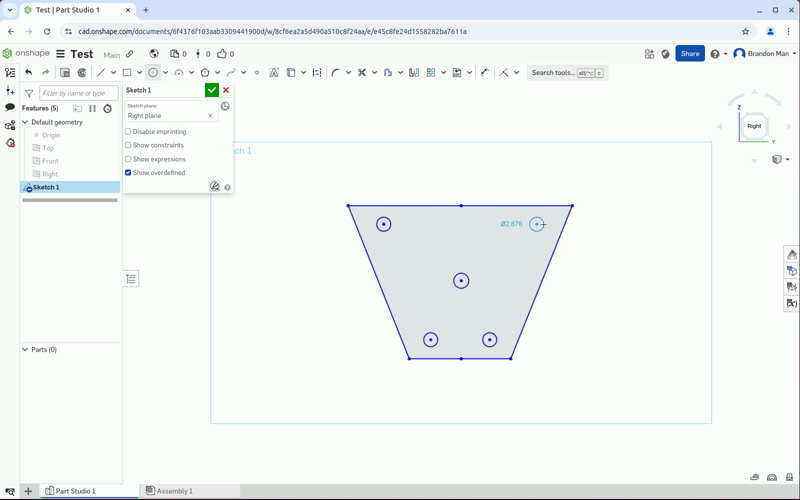
click(543, 224)
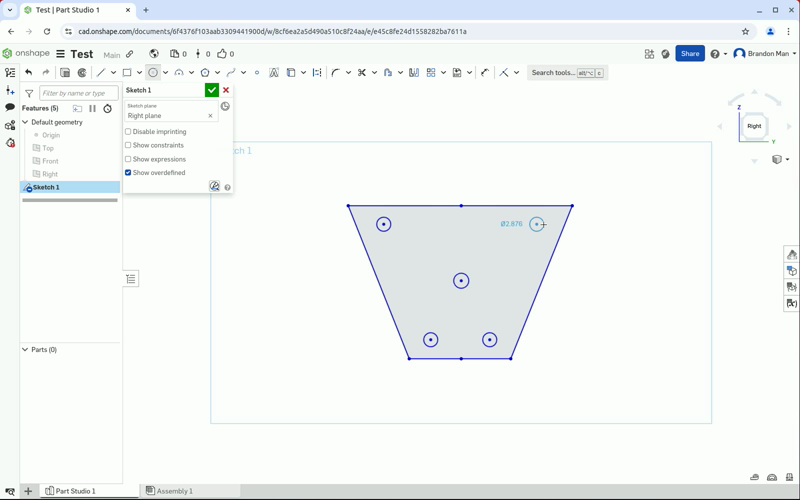
key(esc)
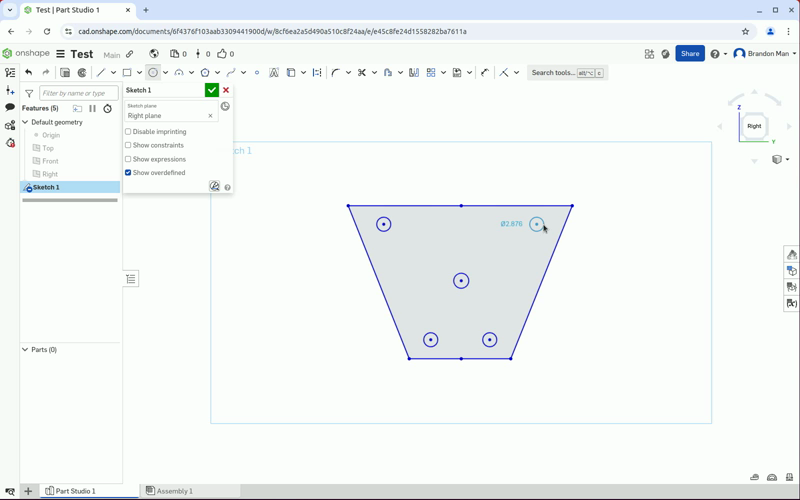
mouse_move(431, 276)
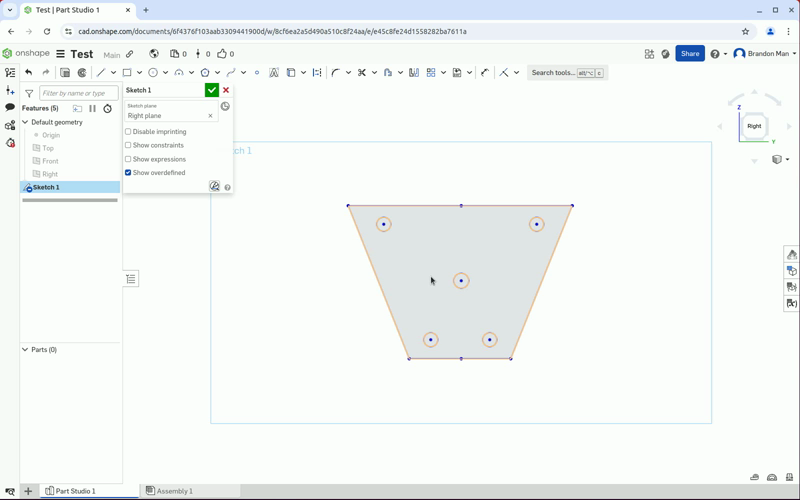
click(431, 276)
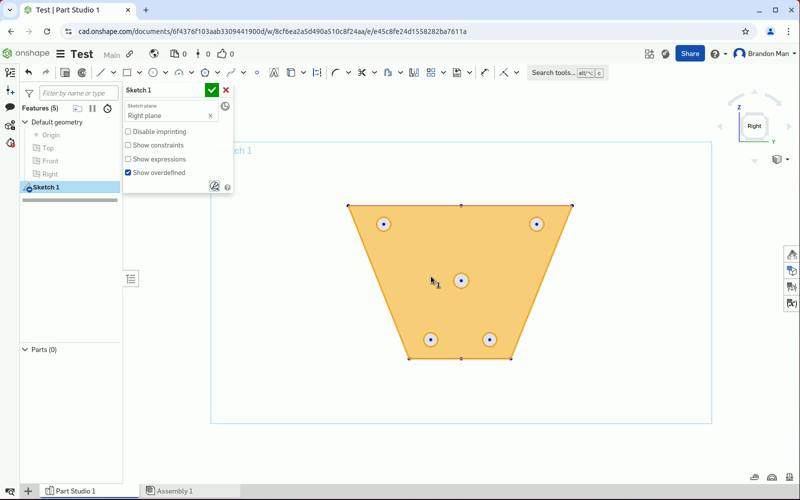
mouse_move(73, 352)
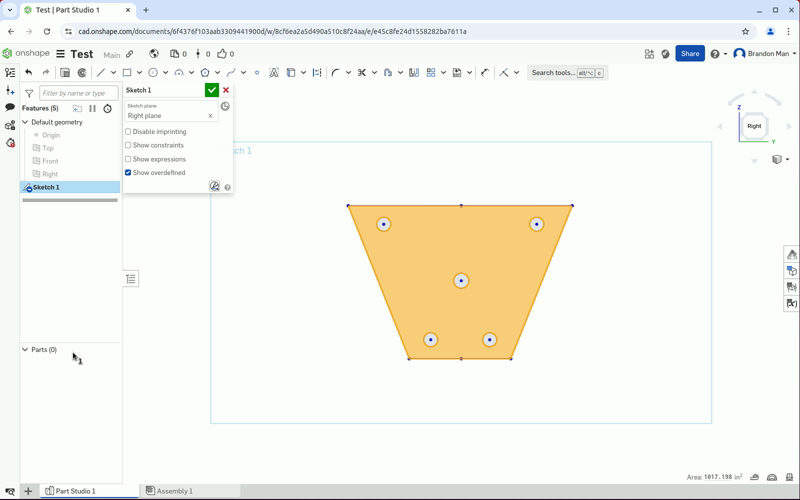
key(shift+y)
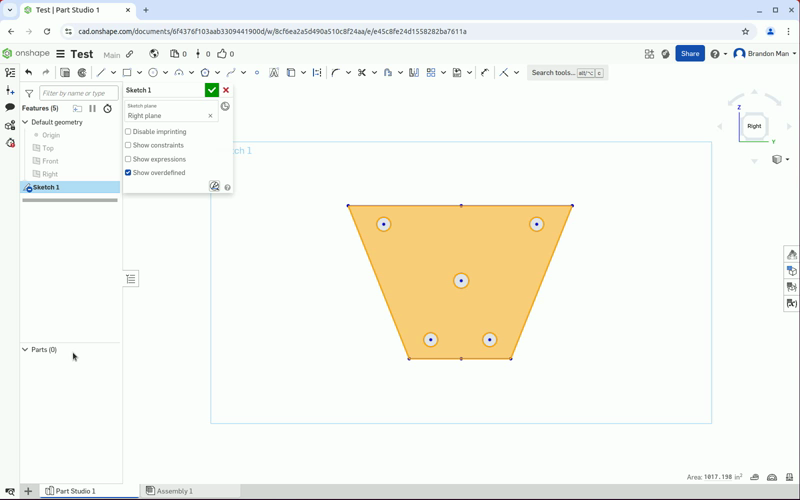
key(shift+e)
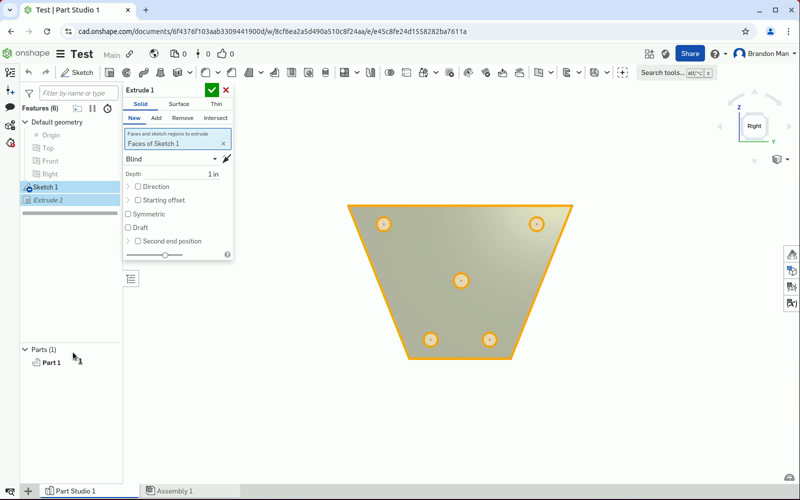
mouse_move(143, 106)
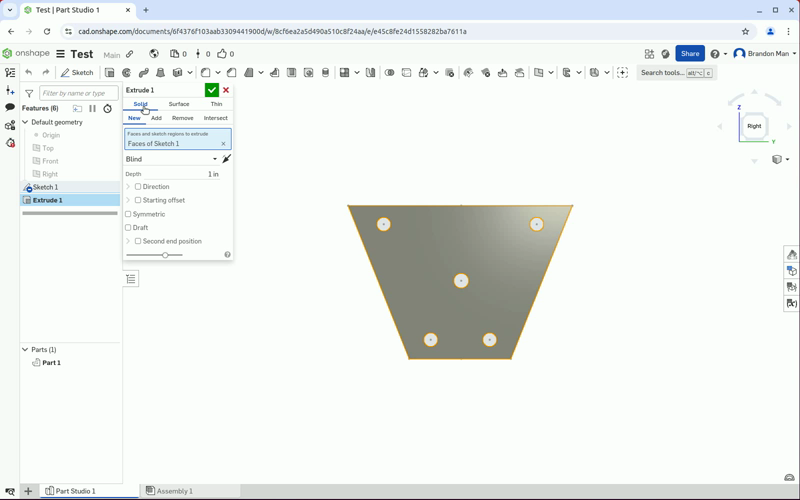
click(143, 106)
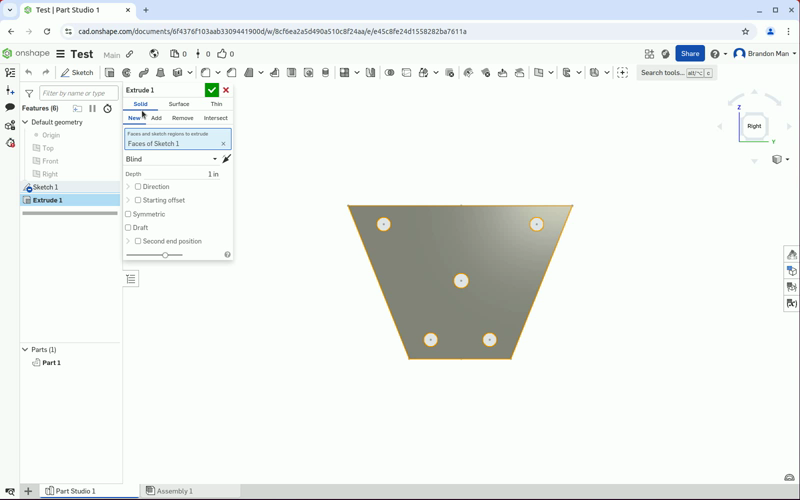
mouse_move(137, 120)
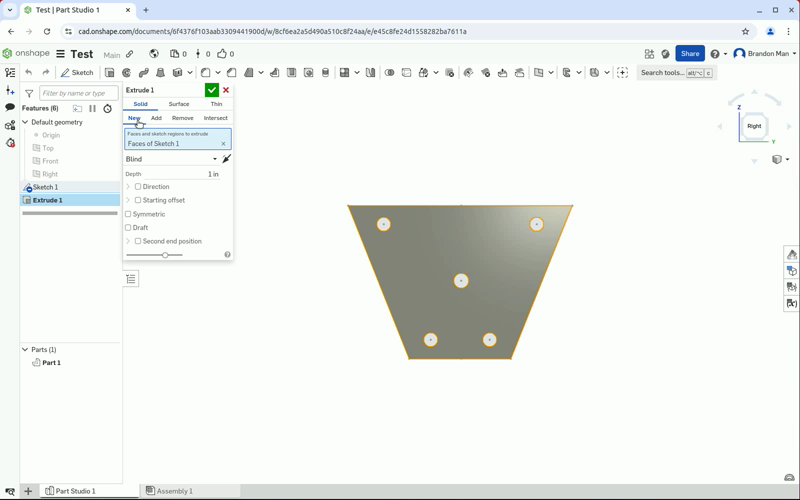
click(137, 120)
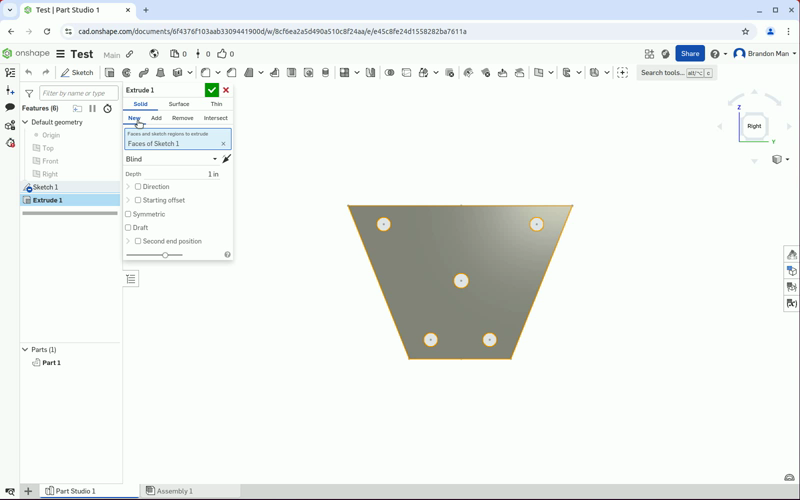
key(tab, 4)
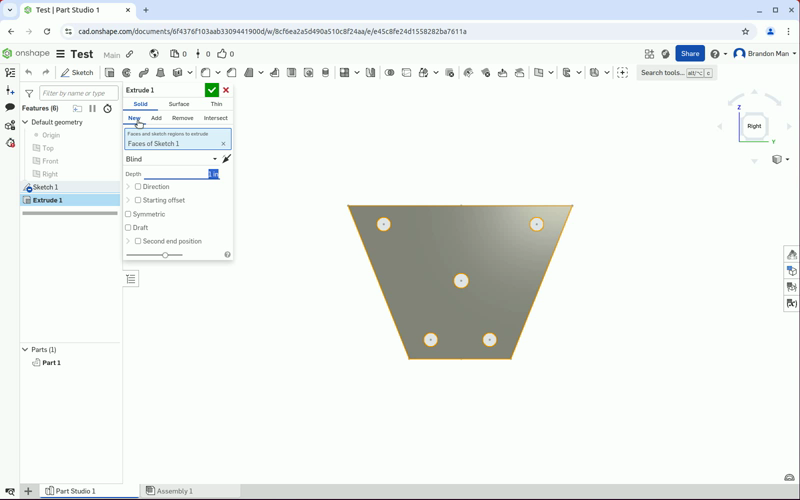
text(9.148)
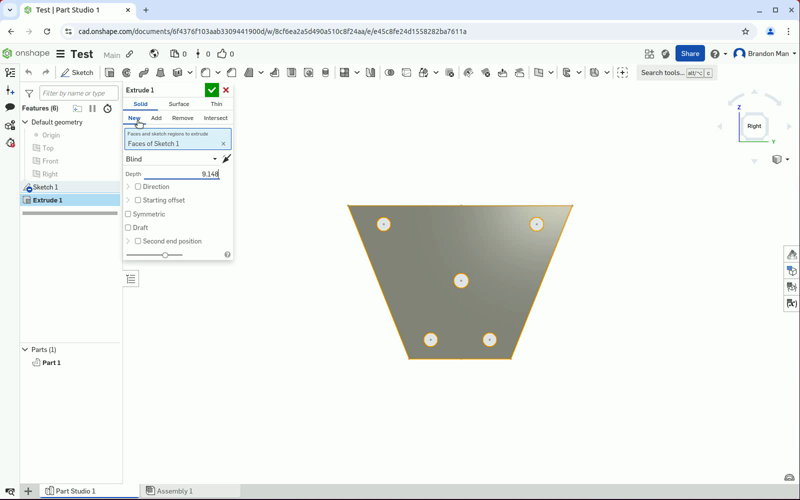
key(tab, 3)
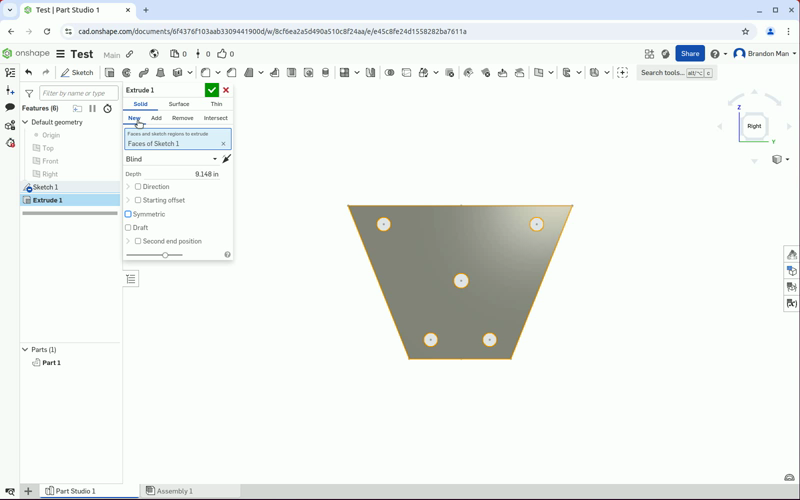
key(space)
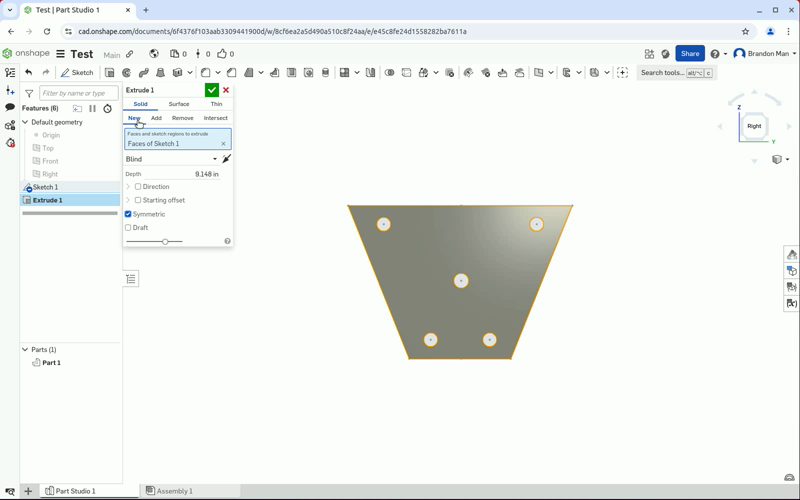
key(enter)
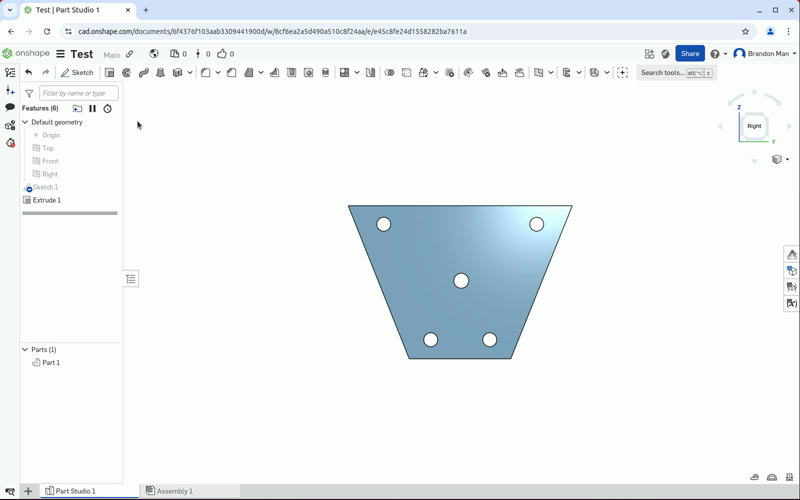
key(shift+h)
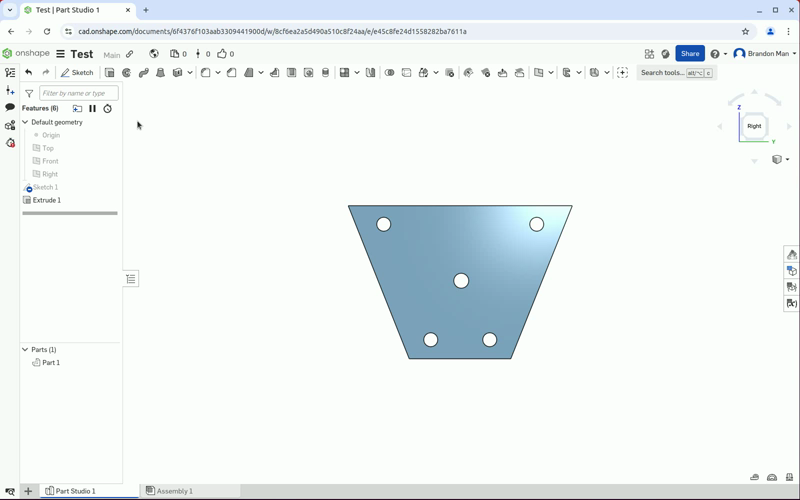
key(shift+h)
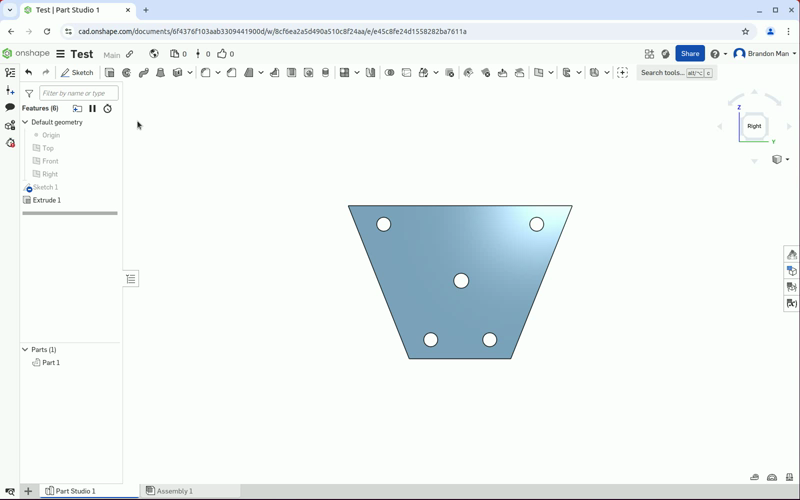
mouse_move(73, 189)
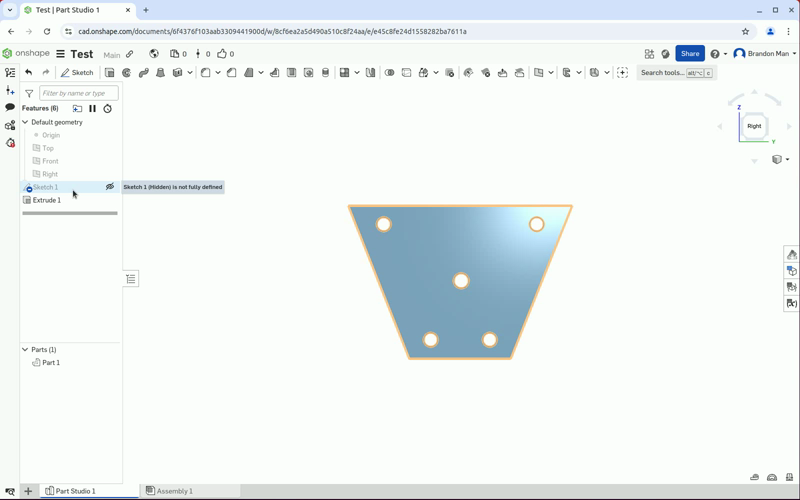
click(73, 189)
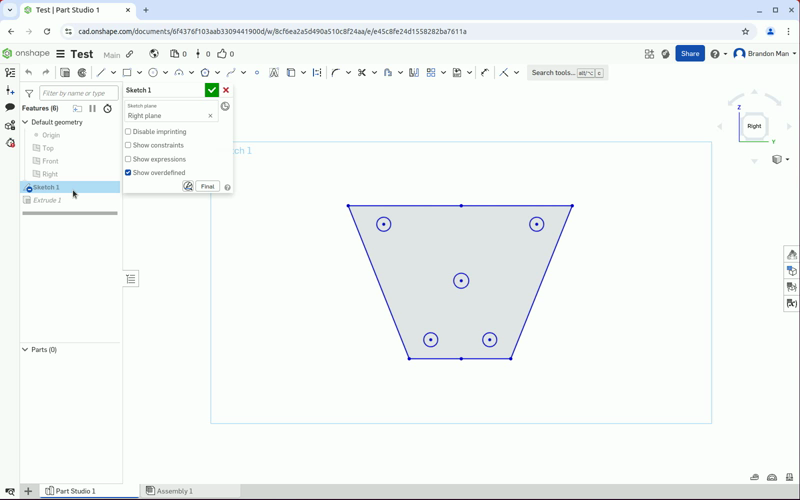
mouse_move(229, 92)
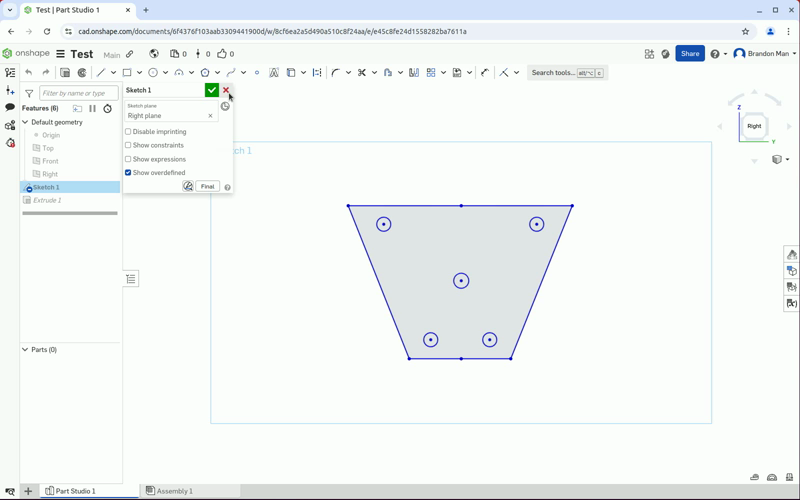
click(229, 92)
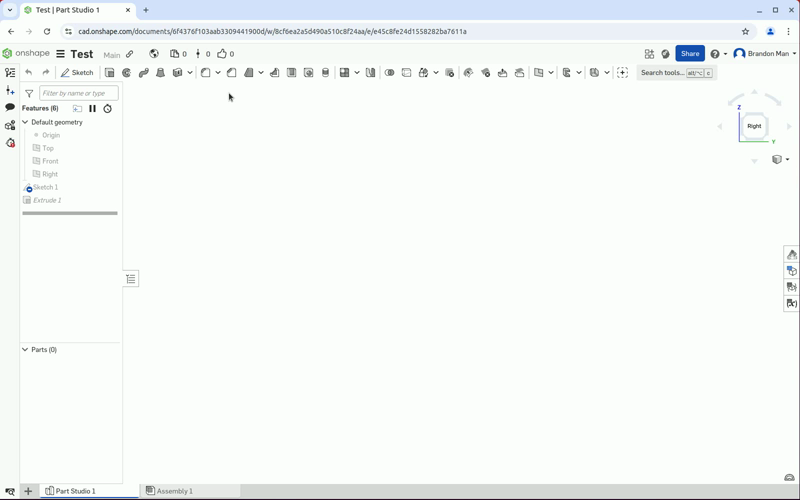
mouse_move(73, 352)
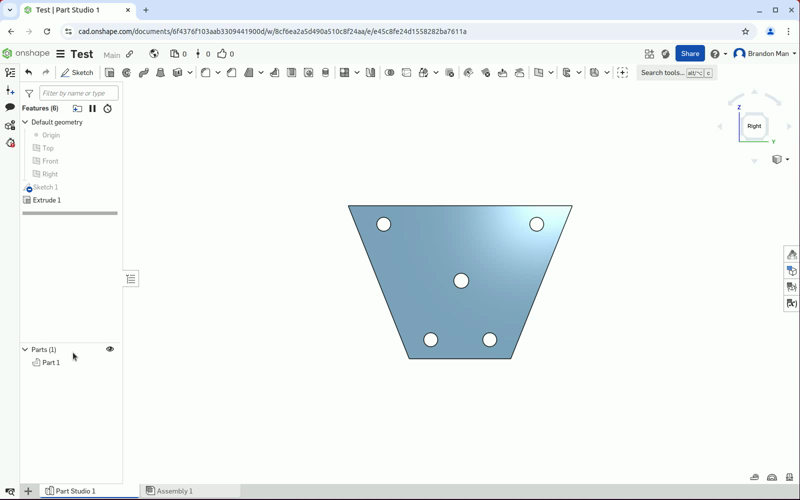
key(y)
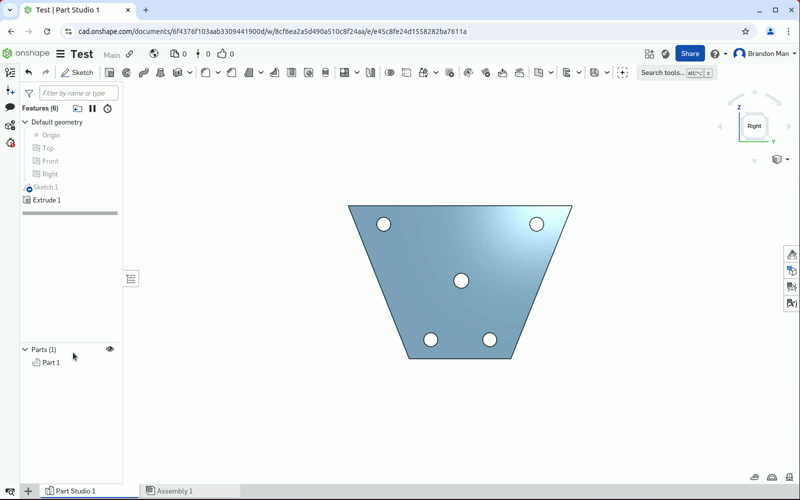
key(shift+p)
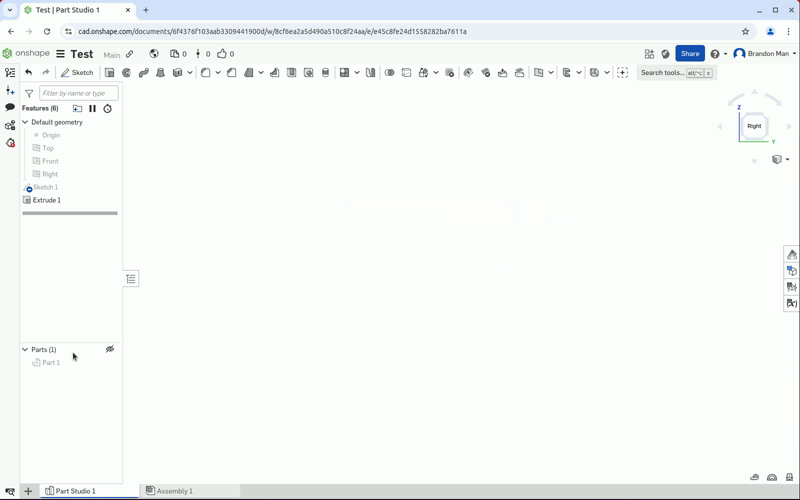
key(space)
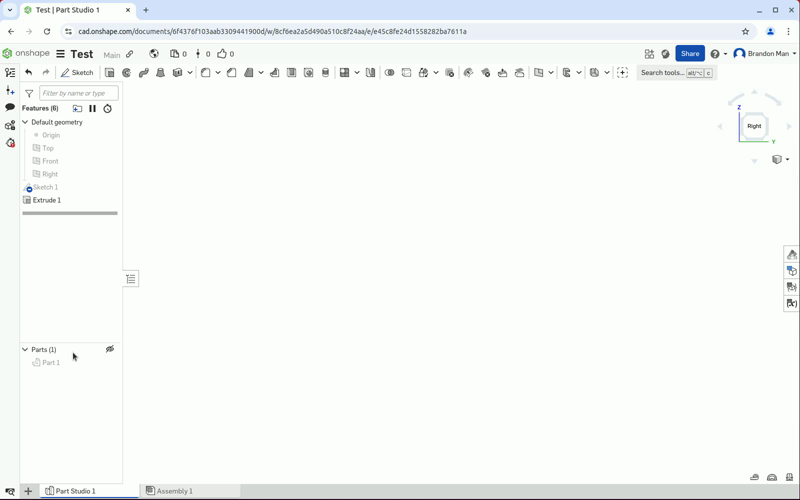
key_down(shift)
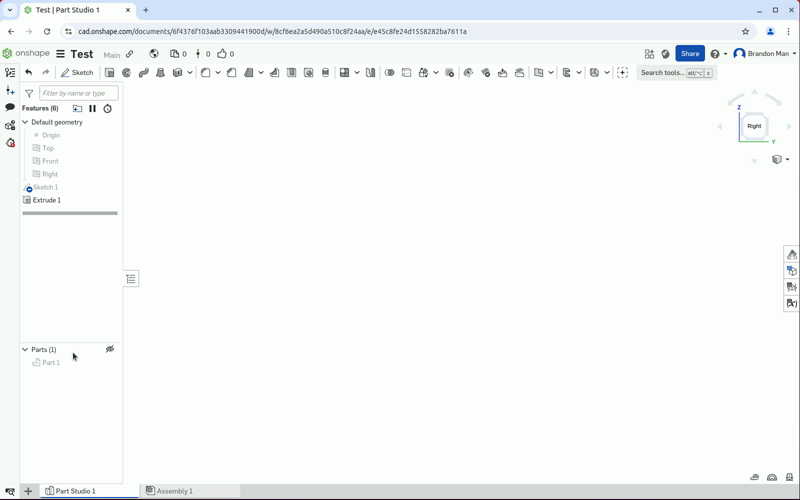
key(right)
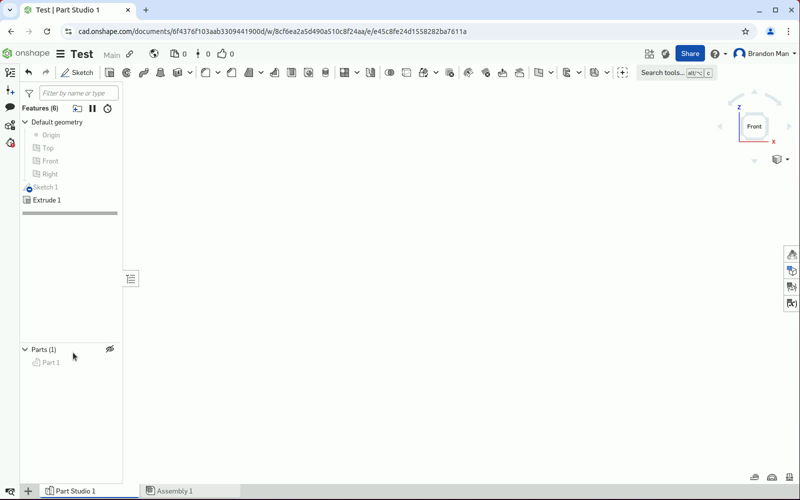
key_up(shift)
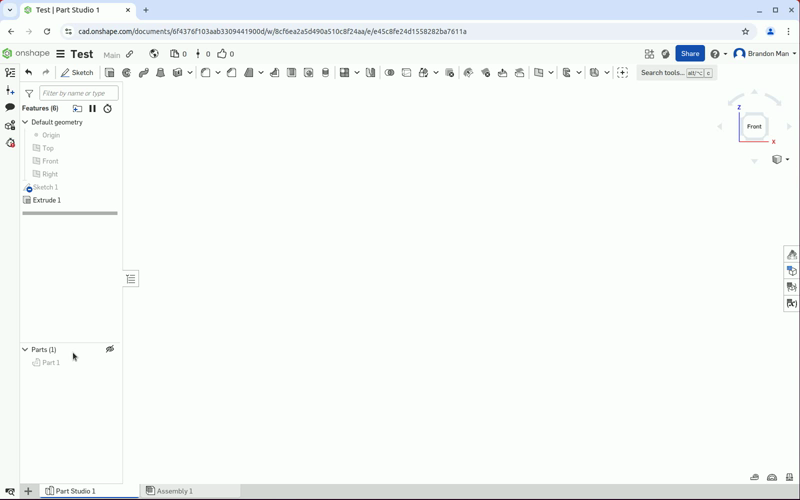
mouse_move(73, 352)
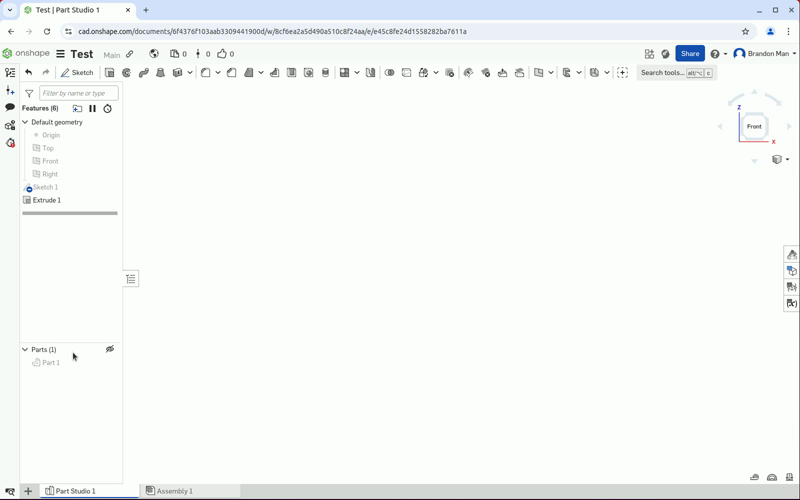
key(shift+y)
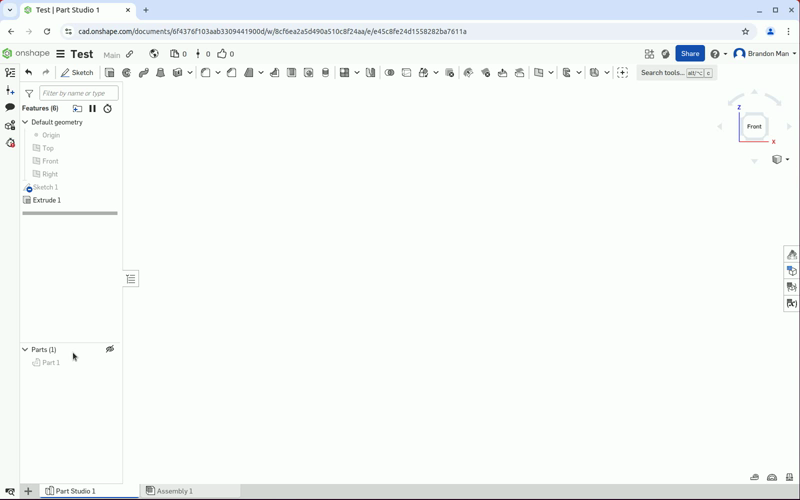
key(shift+s)
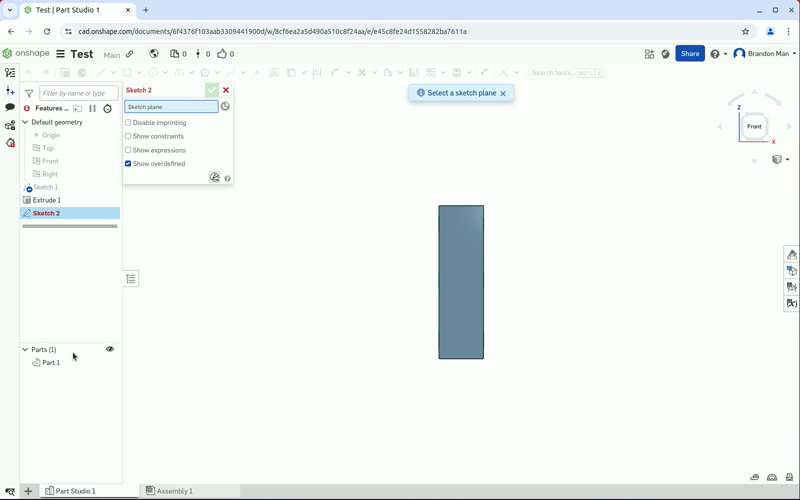
mouse_move(73, 163)
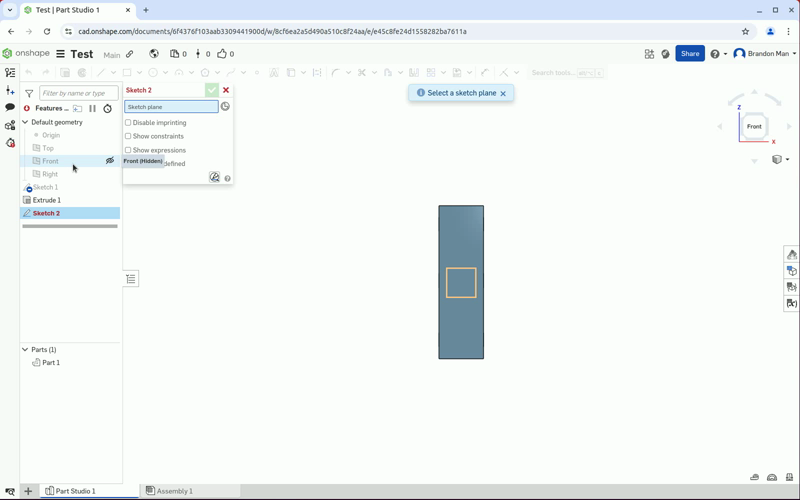
click(73, 163)
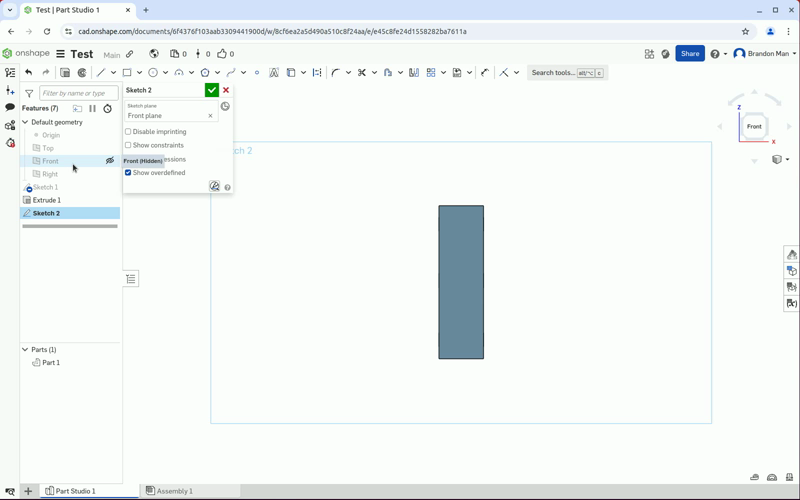
mouse_move(73, 352)
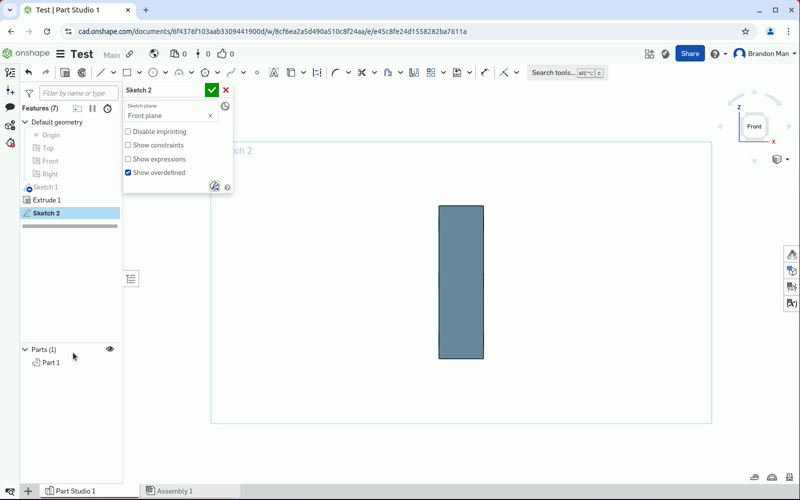
key(y)
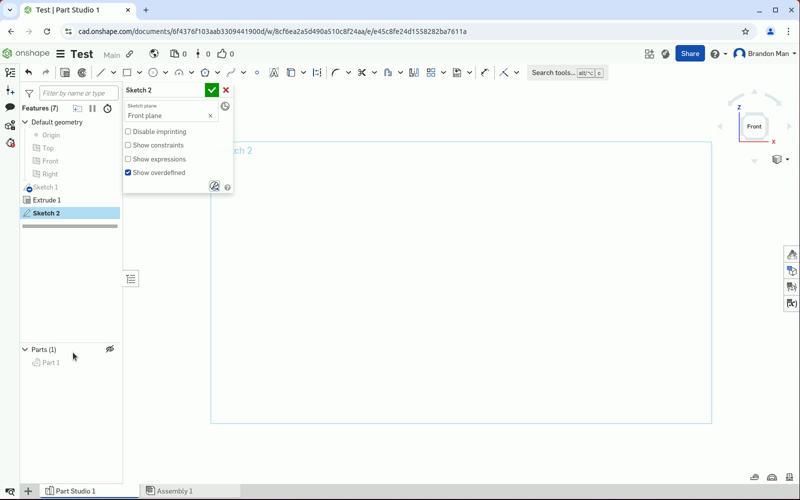
key(l)
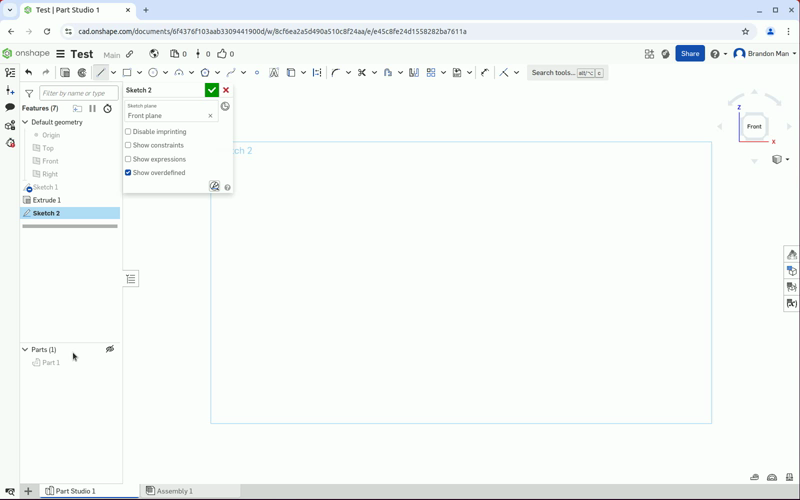
key_down(shift)
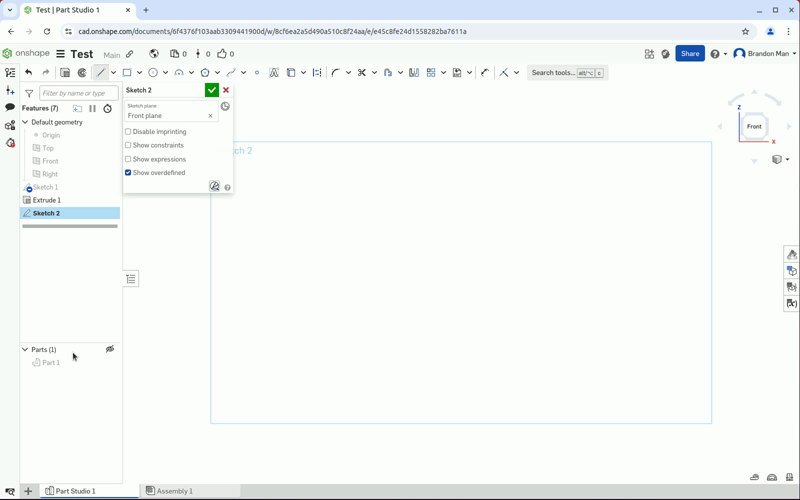
mouse_move(441, 412)
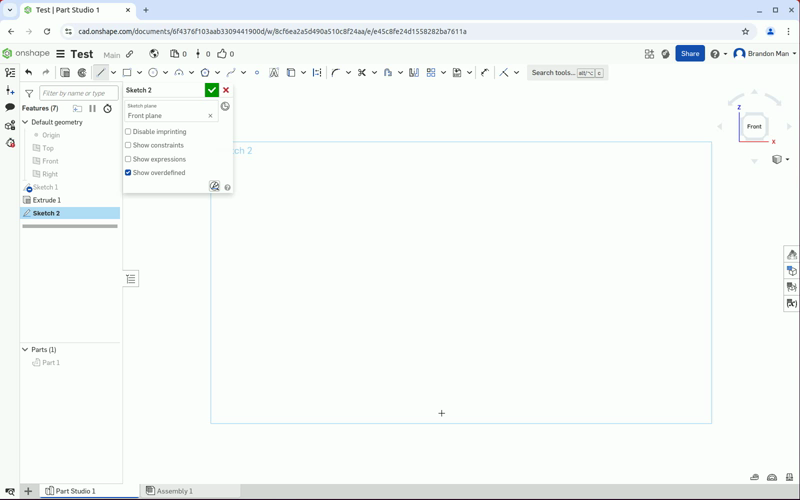
click(441, 412)
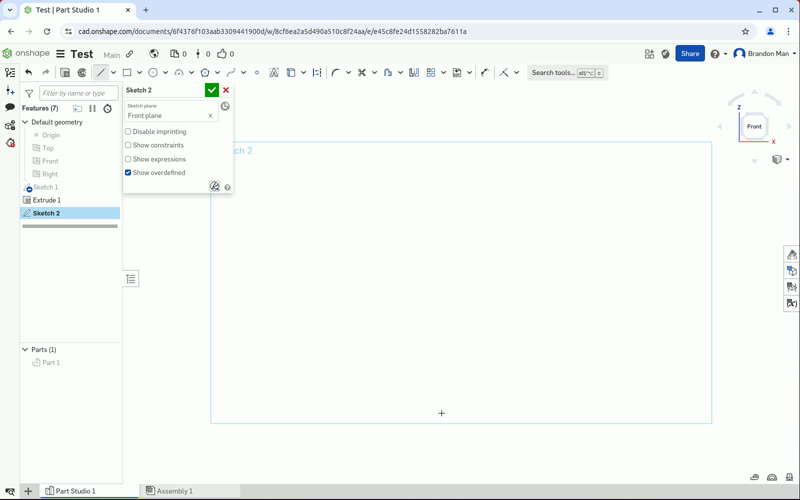
key_up(shift)
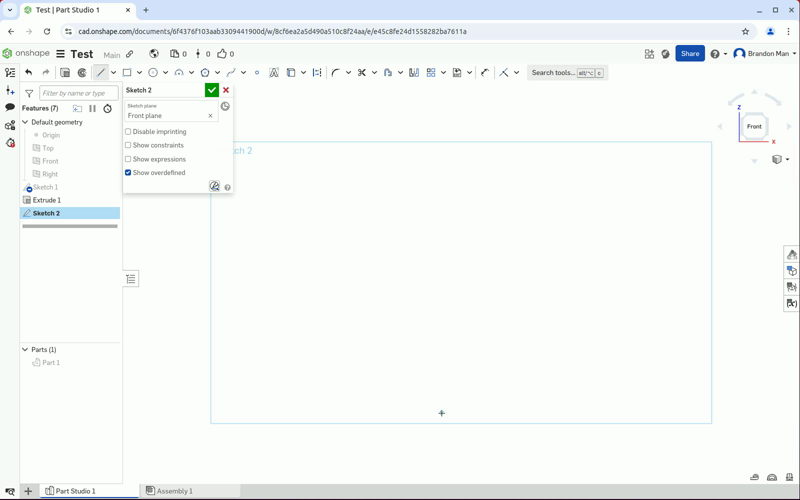
key_down(shift)
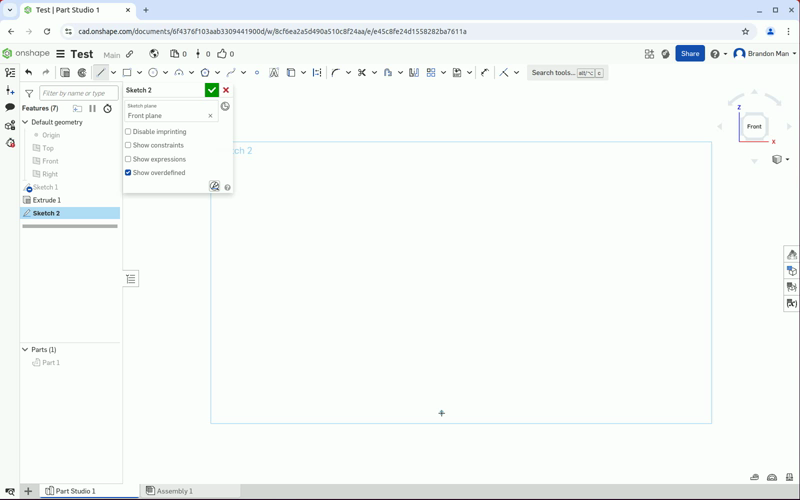
mouse_move(471, 412)
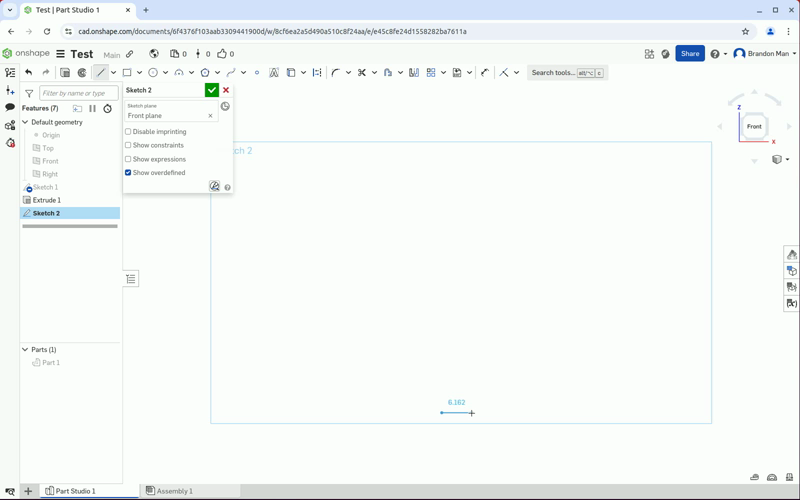
mouse_move(477, 412)
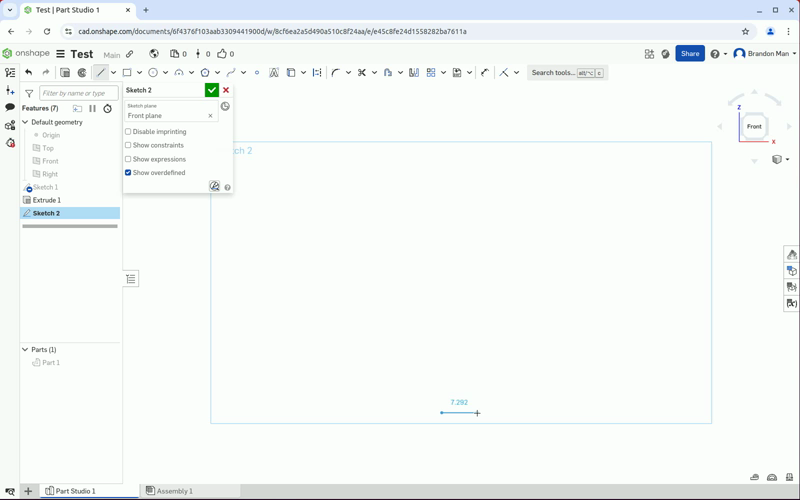
click(477, 412)
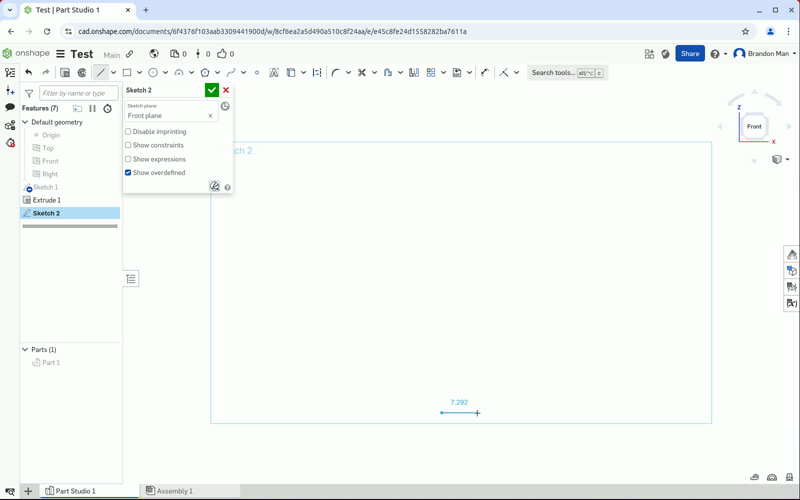
key_up(shift)
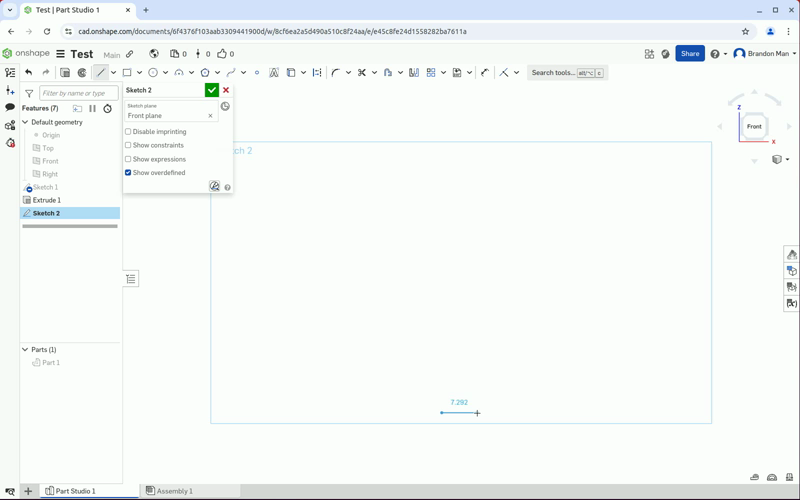
key_down(shift)
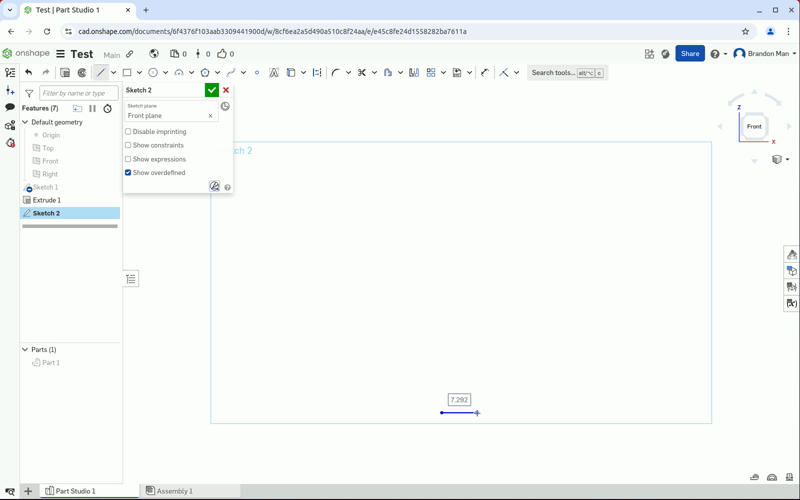
mouse_move(477, 154)
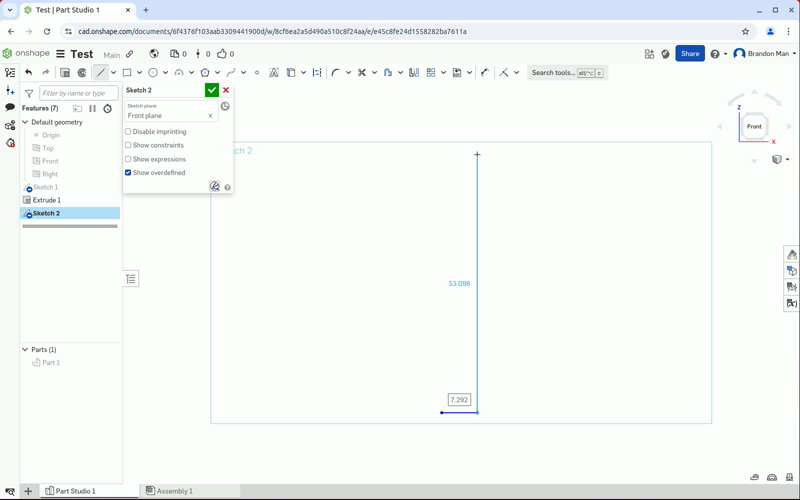
click(477, 154)
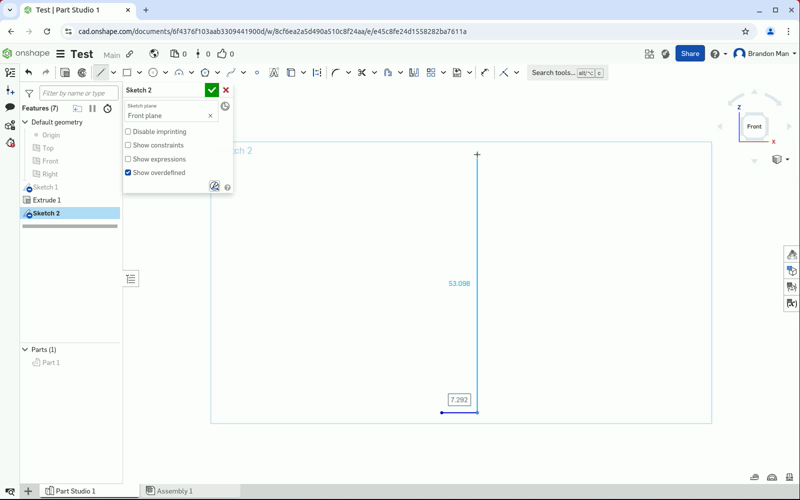
key_up(shift)
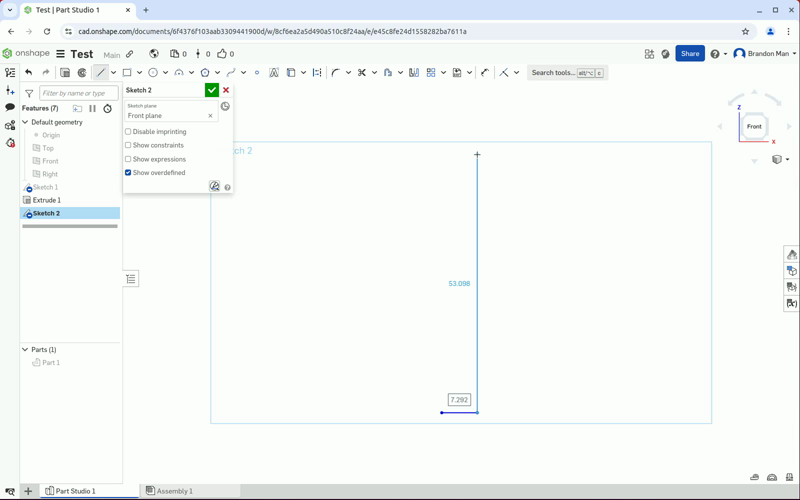
key_down(shift)
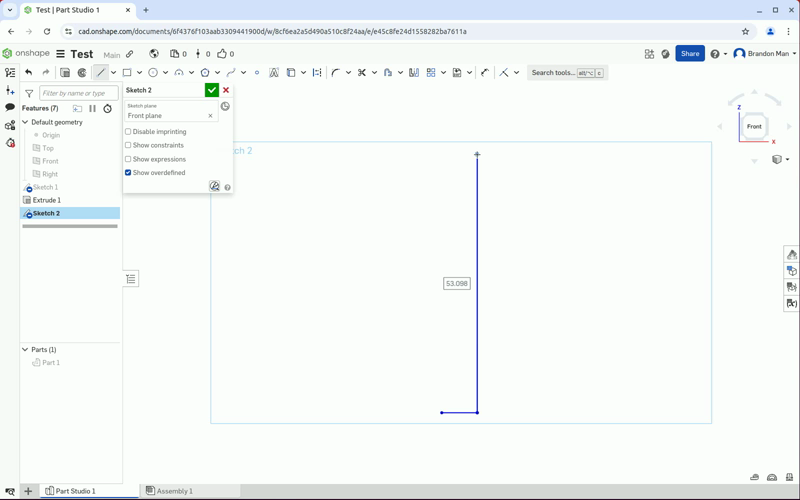
mouse_move(507, 154)
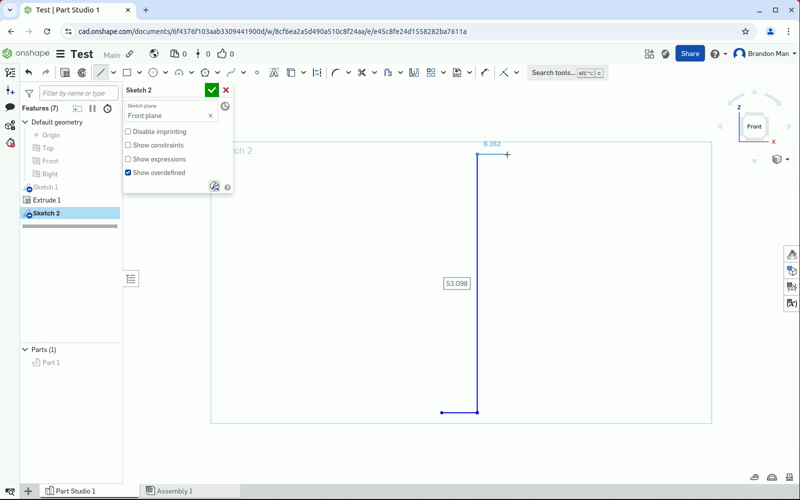
mouse_move(442, 154)
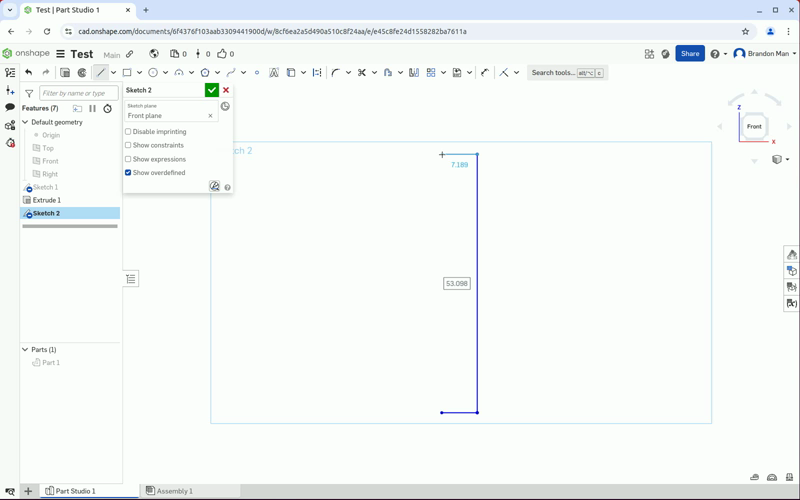
click(442, 154)
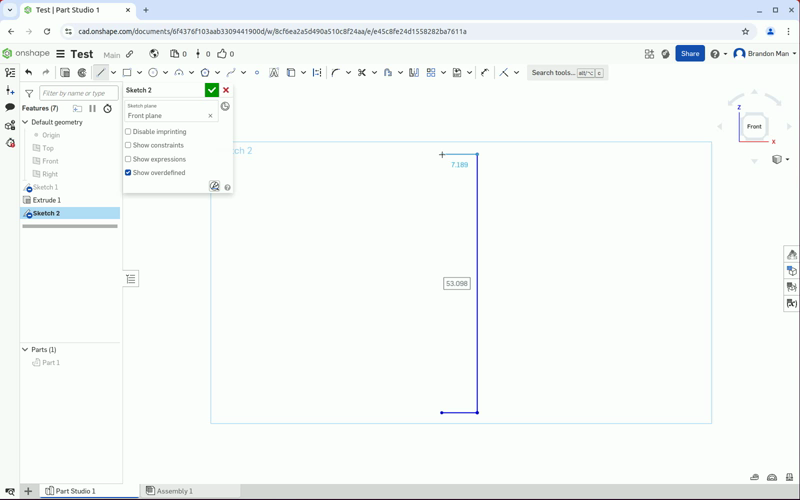
key_up(shift)
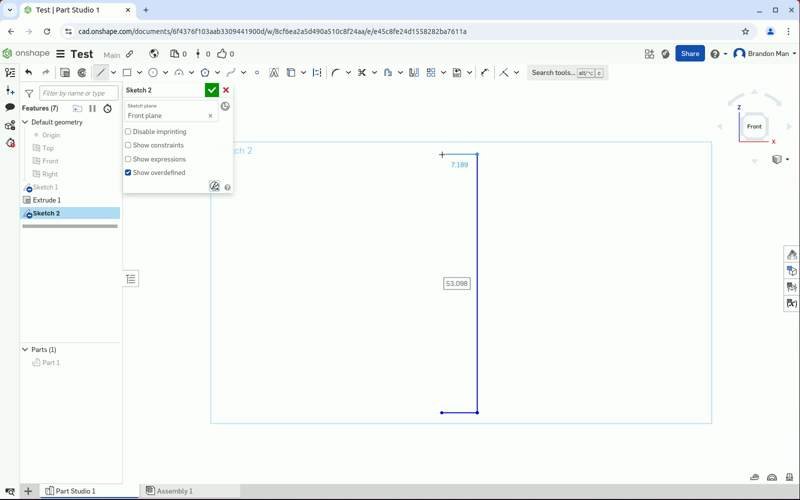
key_down(shift)
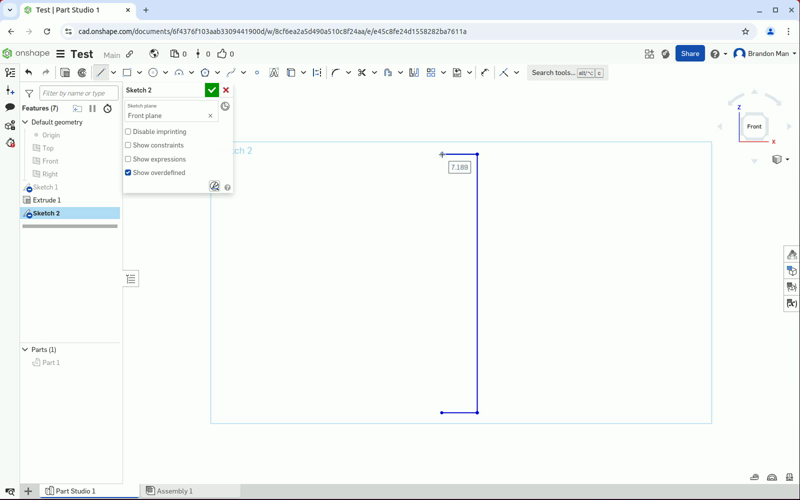
mouse_move(441, 412)
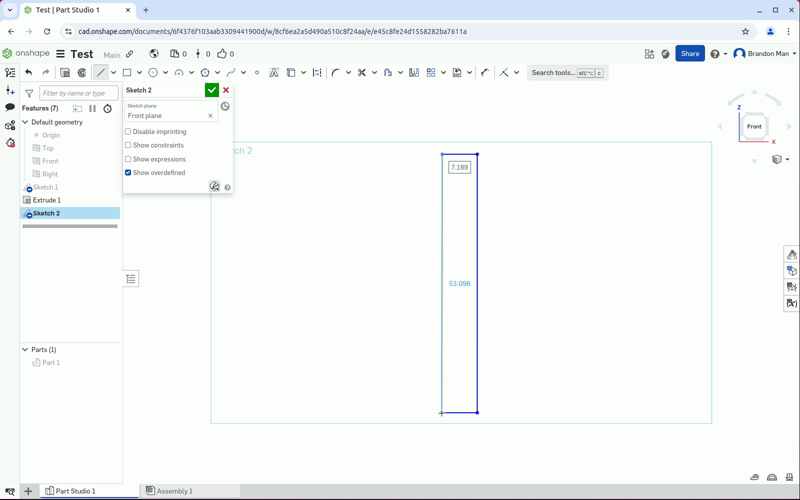
key_up(shift)
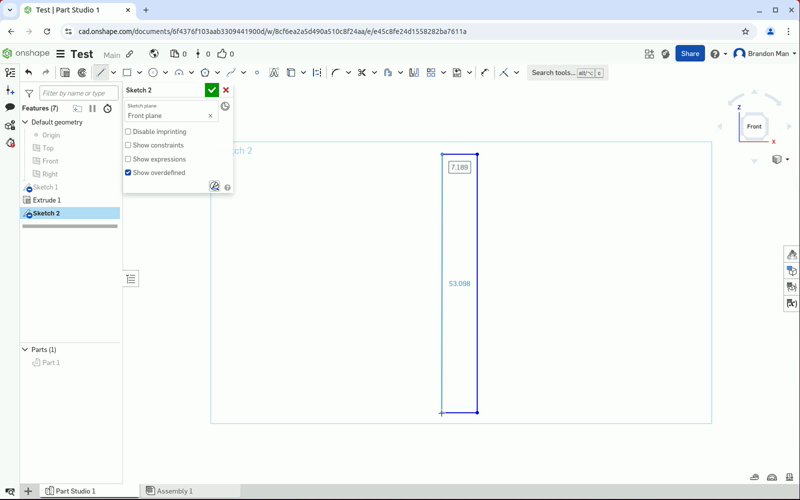
click(441, 412)
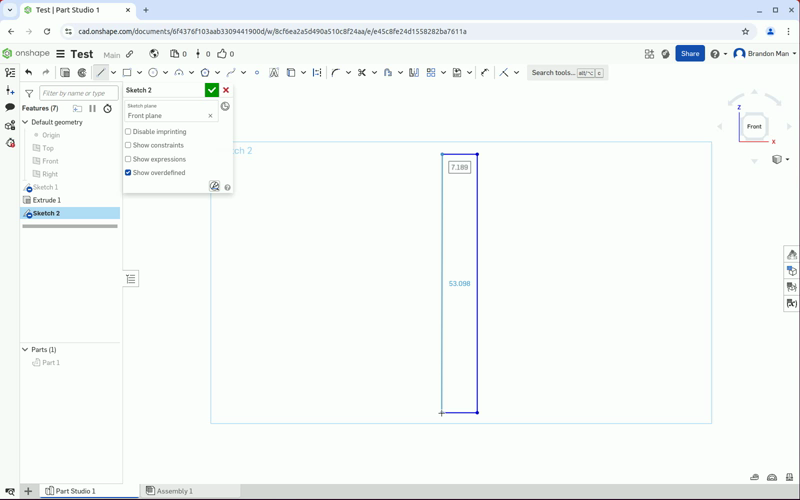
key(esc)
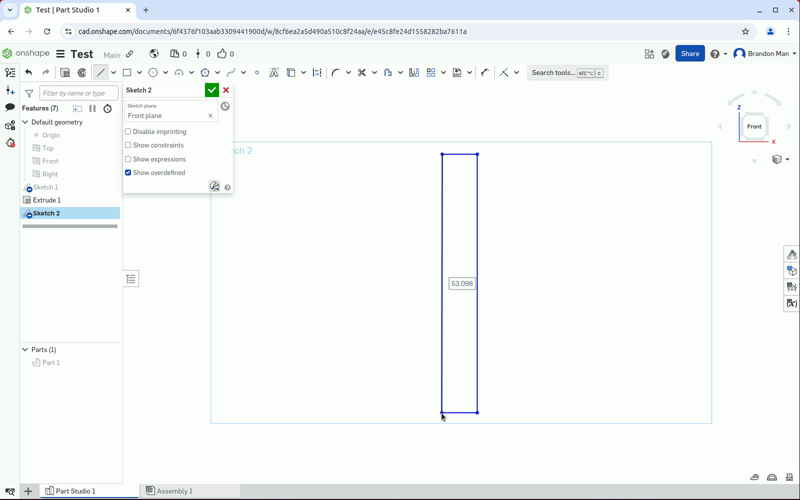
mouse_move(458, 401)
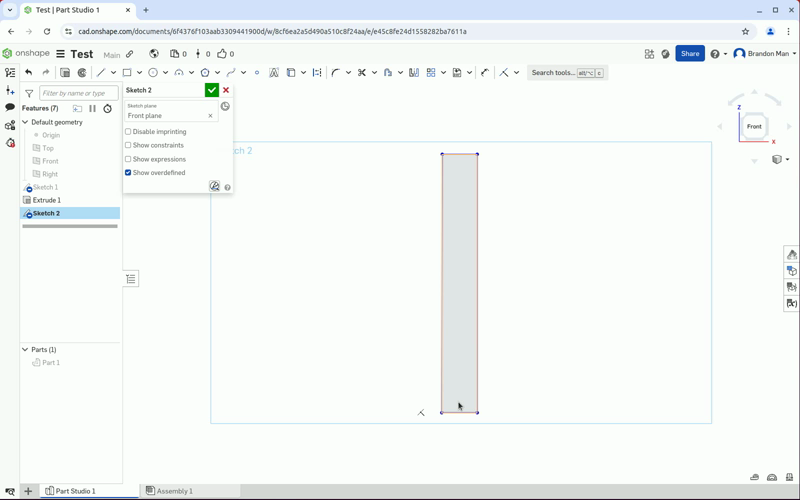
click(458, 401)
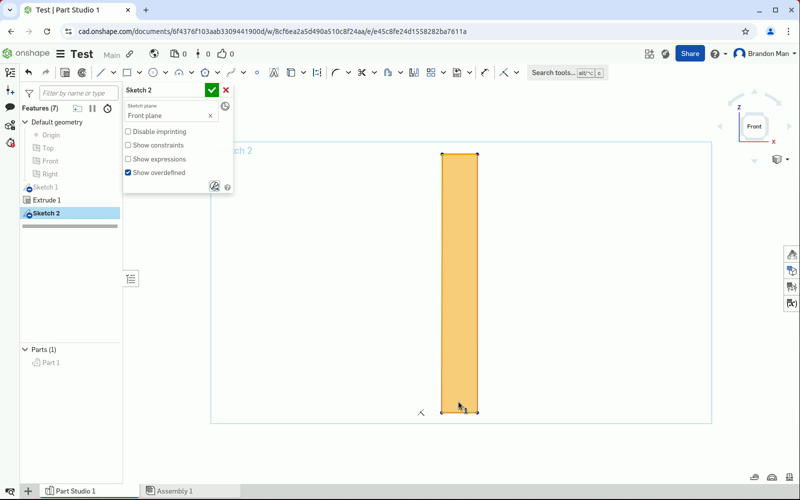
mouse_move(73, 352)
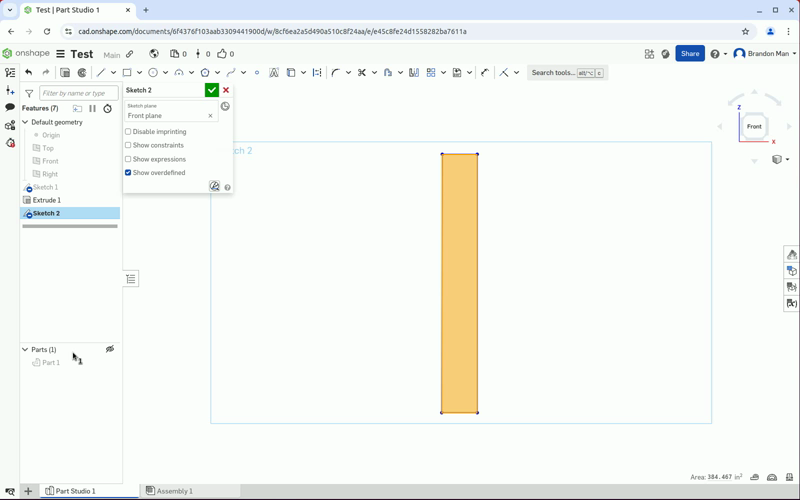
key(shift+y)
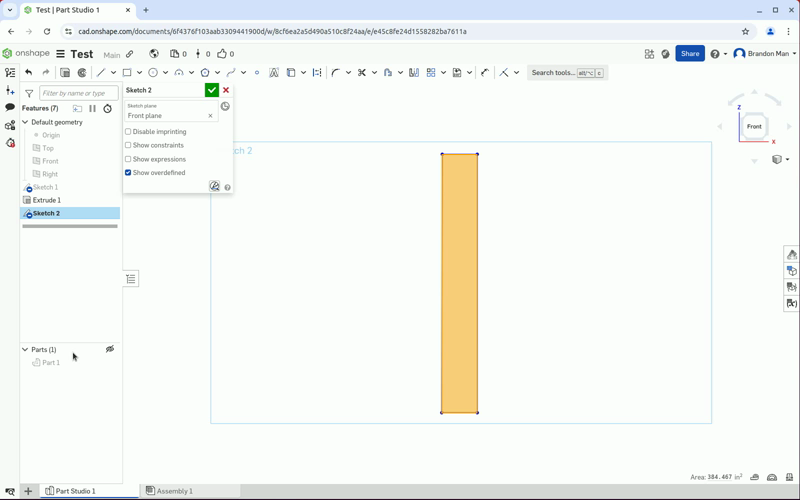
key(shift+e)
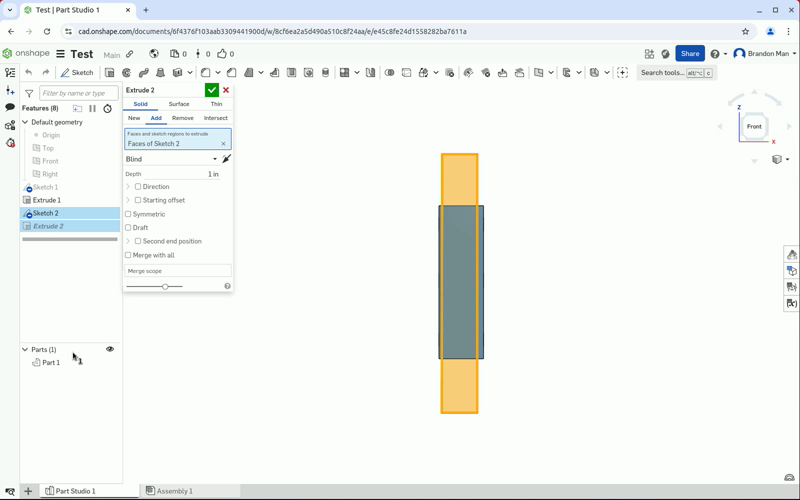
mouse_move(143, 106)
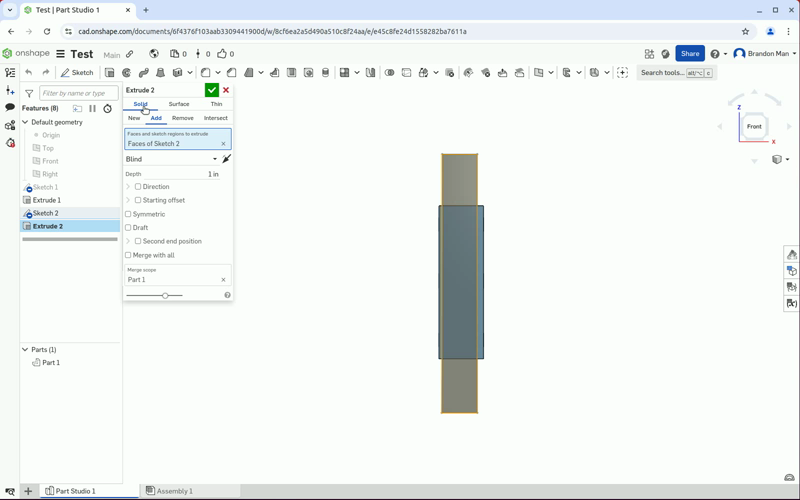
click(143, 106)
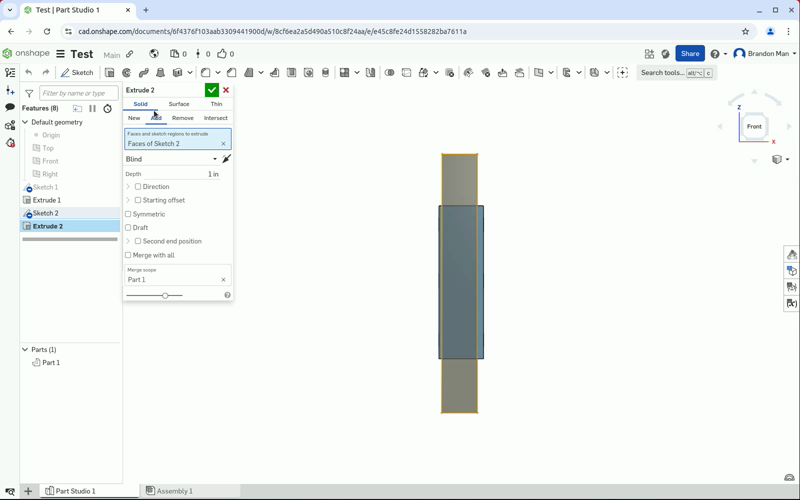
mouse_move(186, 120)
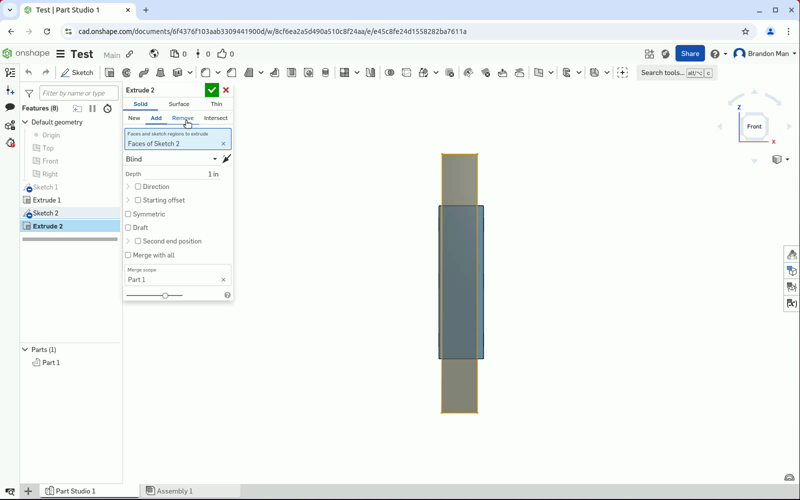
click(186, 120)
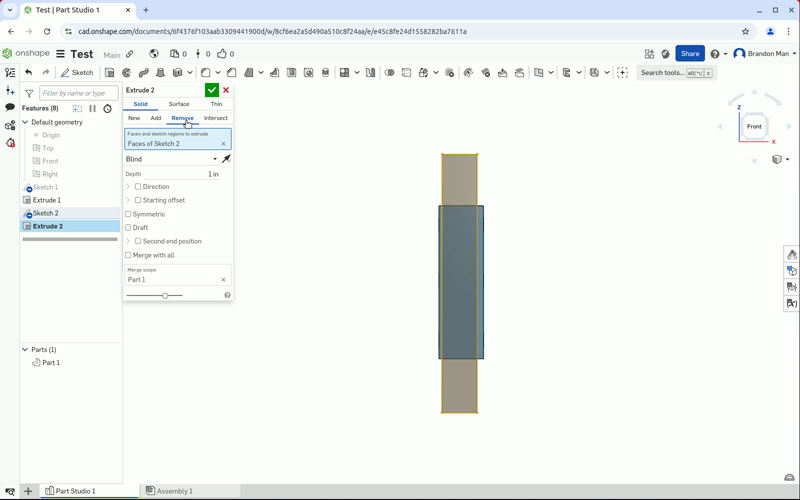
key(tab, 4)
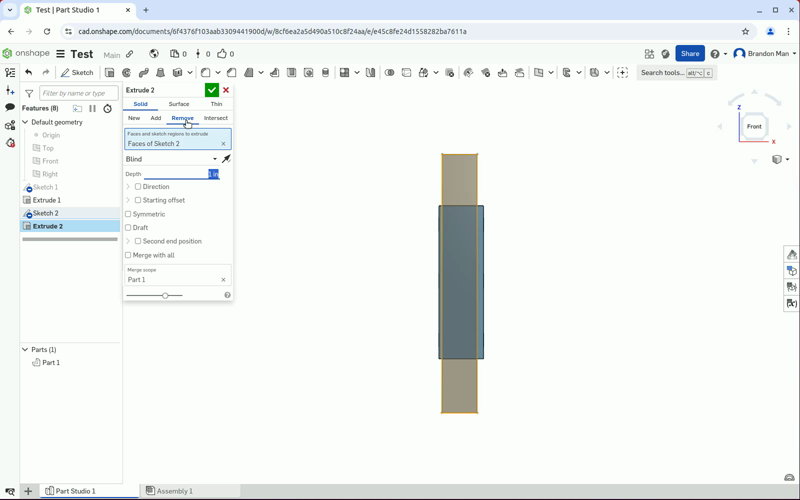
text(61.622)
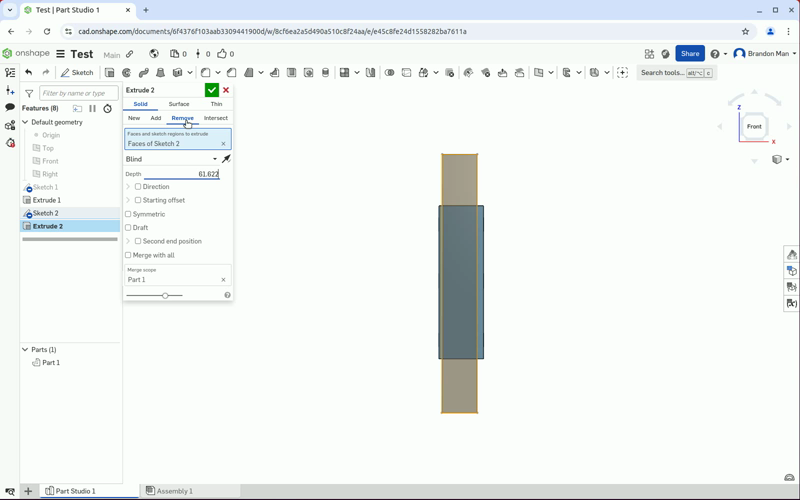
key(tab, 3)
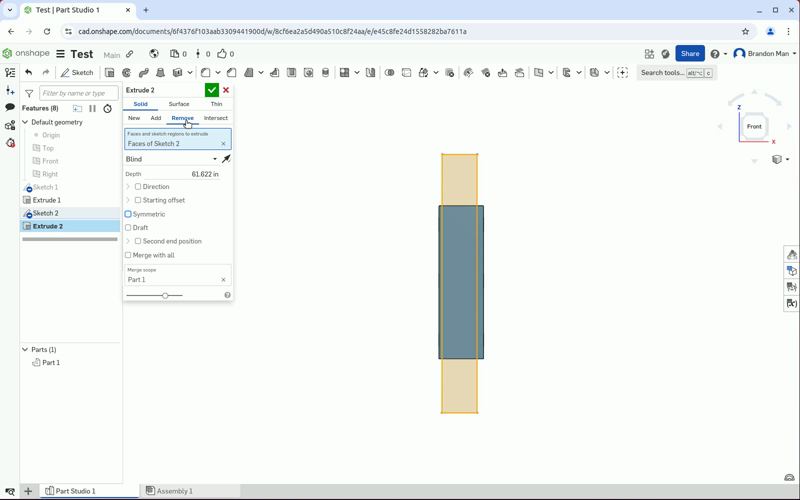
key(space)
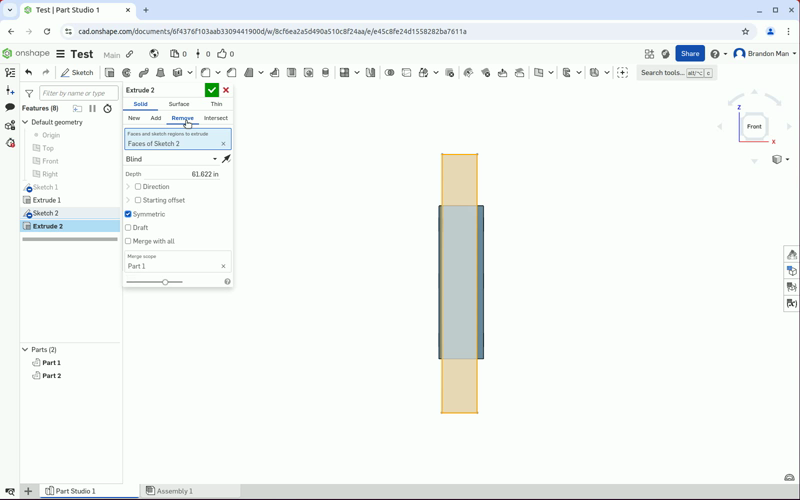
key(tab, 2)
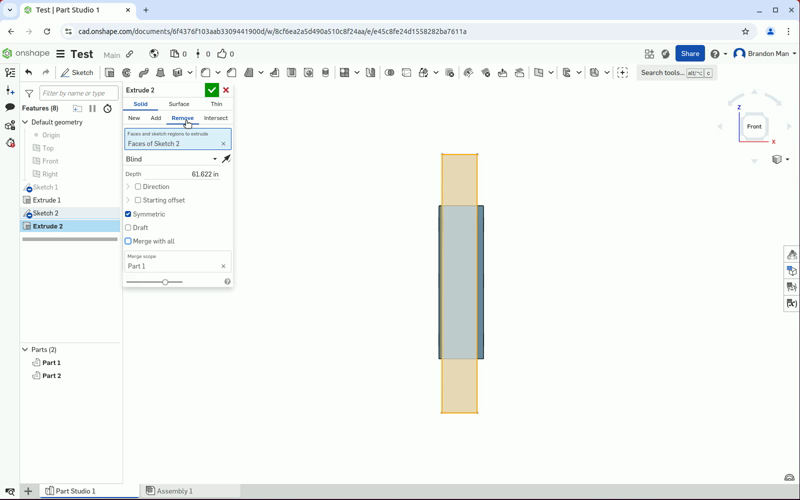
key(space)
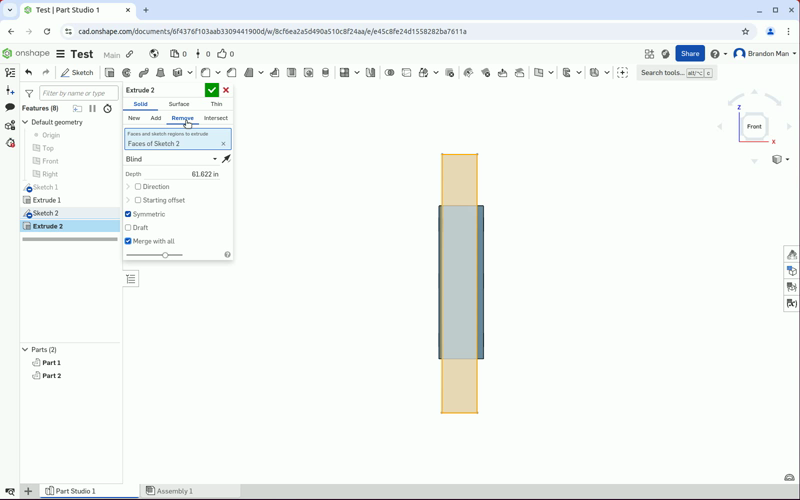
key(enter)
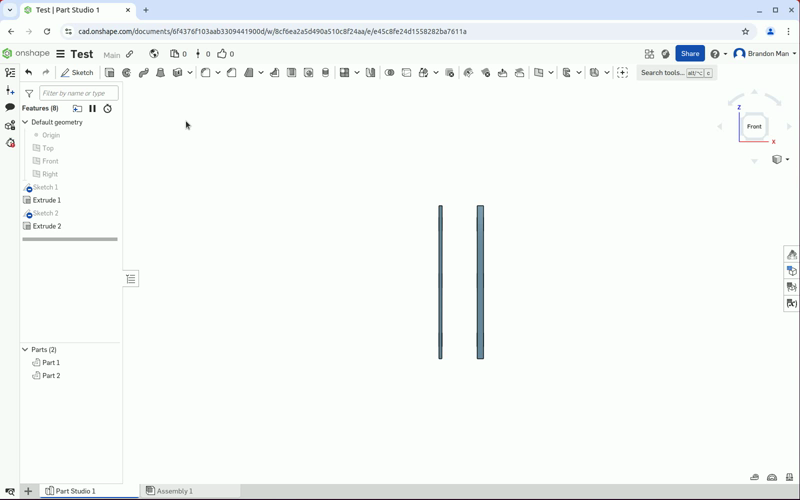
key(shift+h)
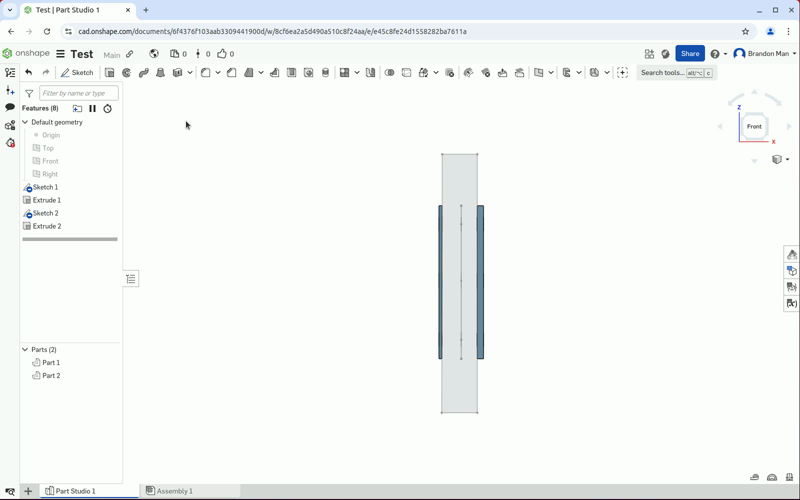
key(shift+h)
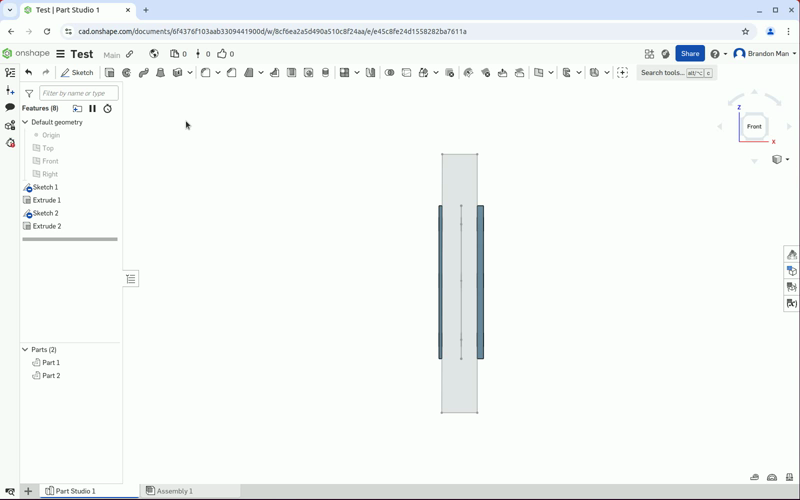
key(shift+7)
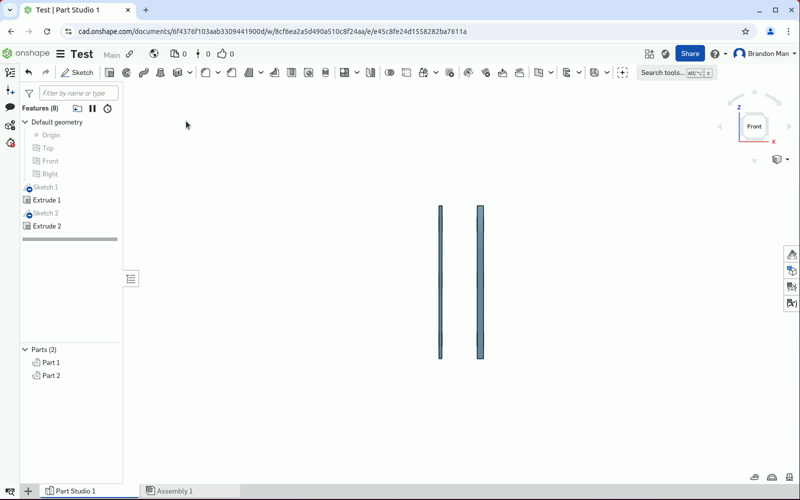
key(left, 2)
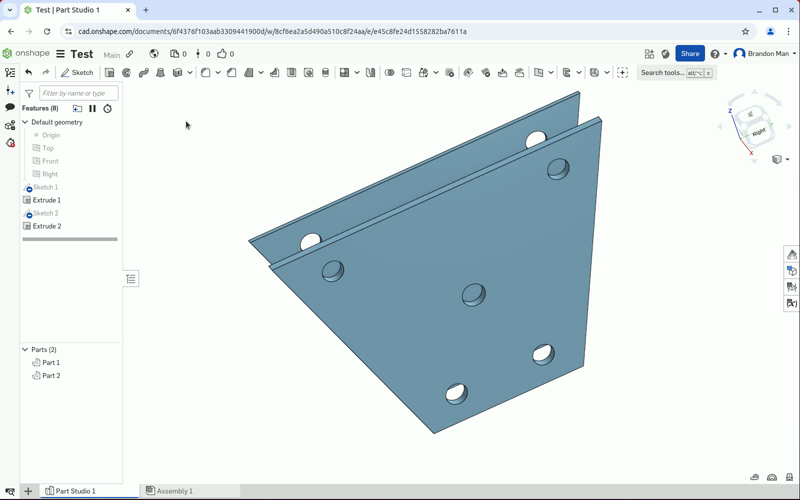
key(down, 2)
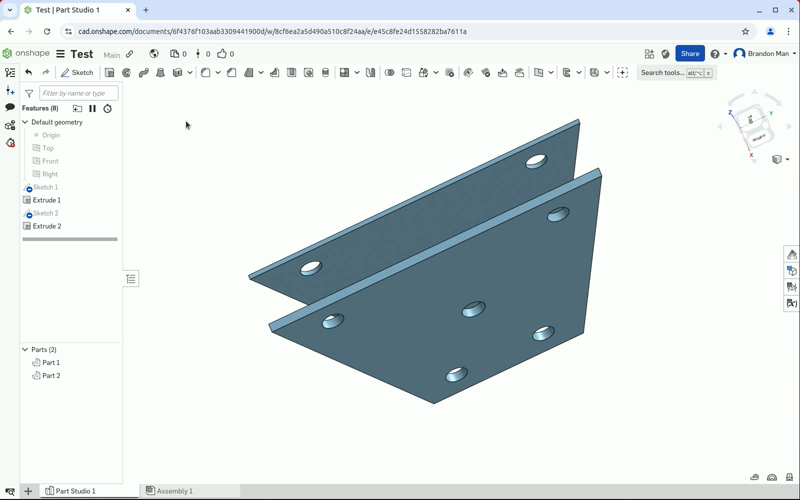
key(up, 2)
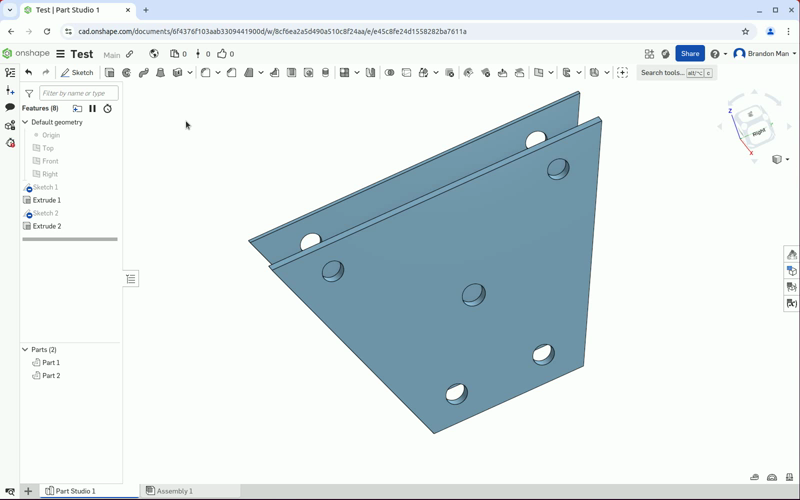
key(right, 2)
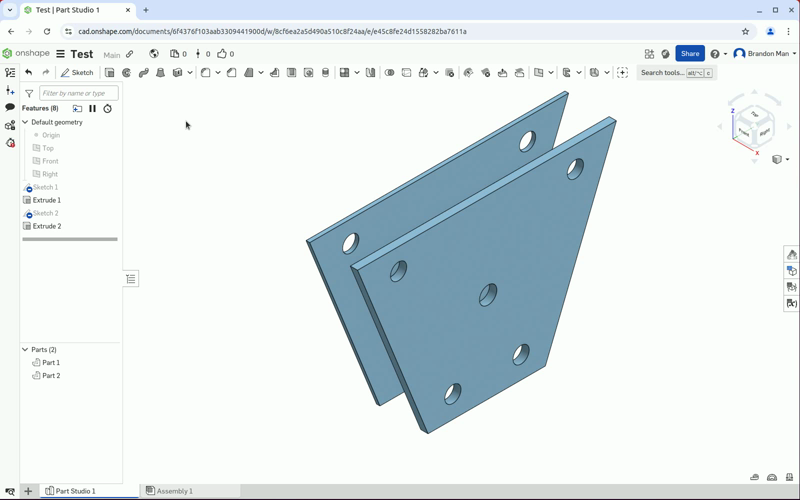
mouse_move(73, 189)
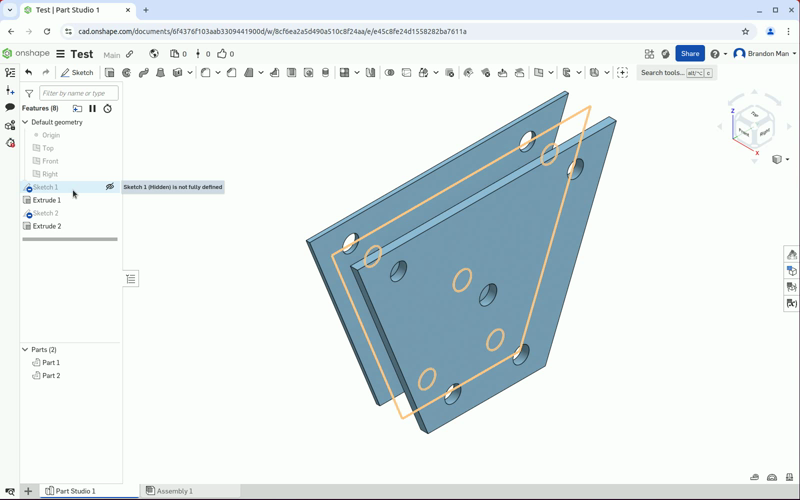
click(73, 189)